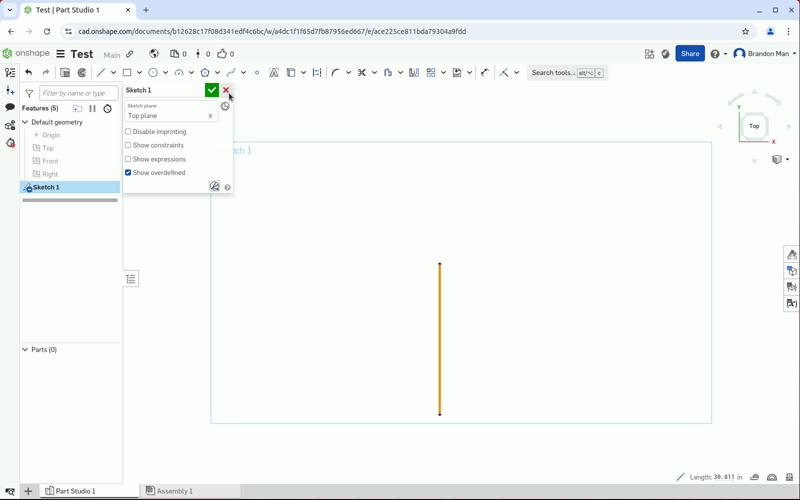
key(shift+h)
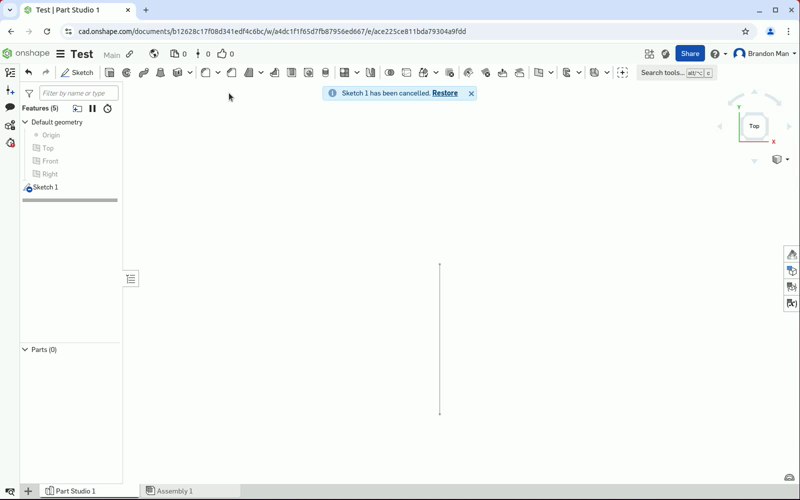
mouse_move(73, 352)
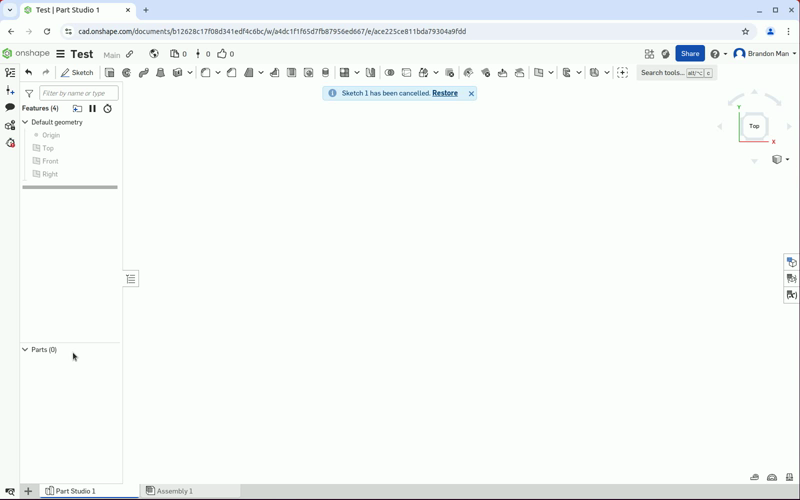
key(y)
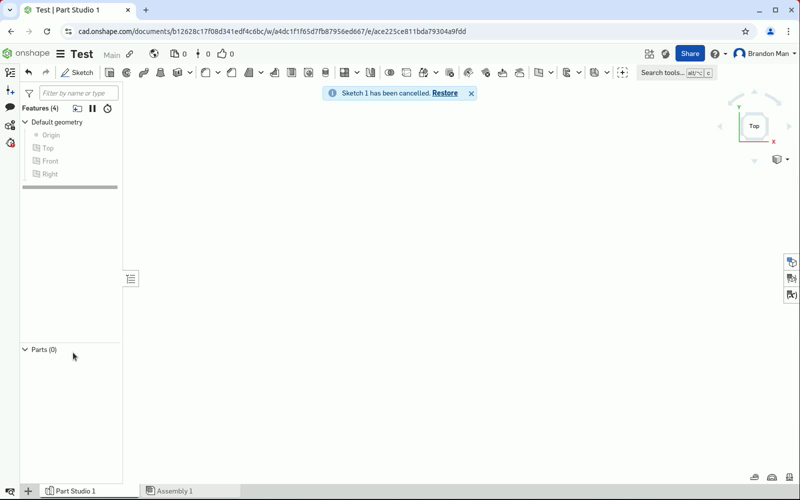
key(shift+p)
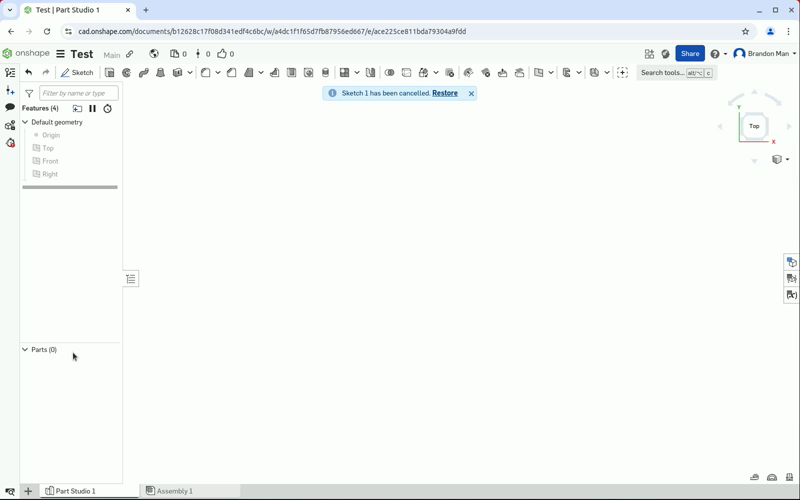
key(space)
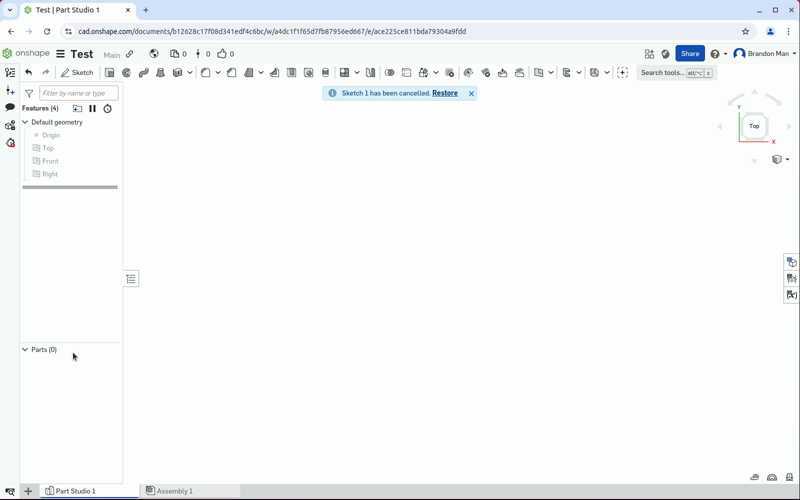
key_down(shift)
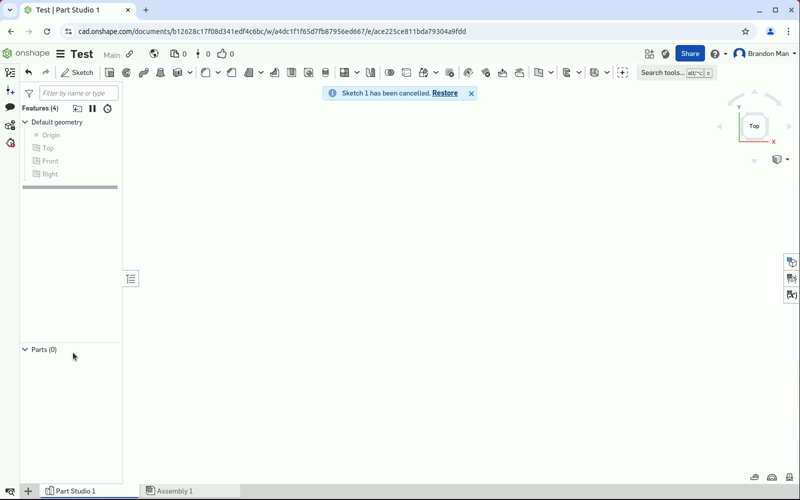
key(up)
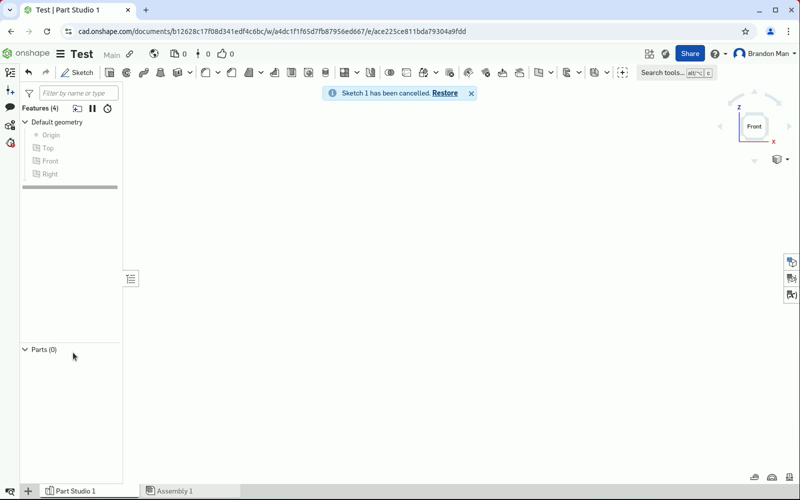
key_up(shift)
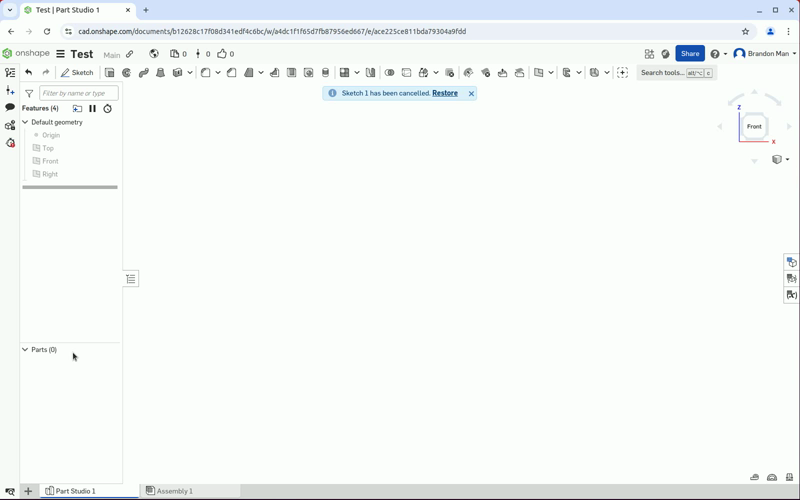
mouse_move(73, 352)
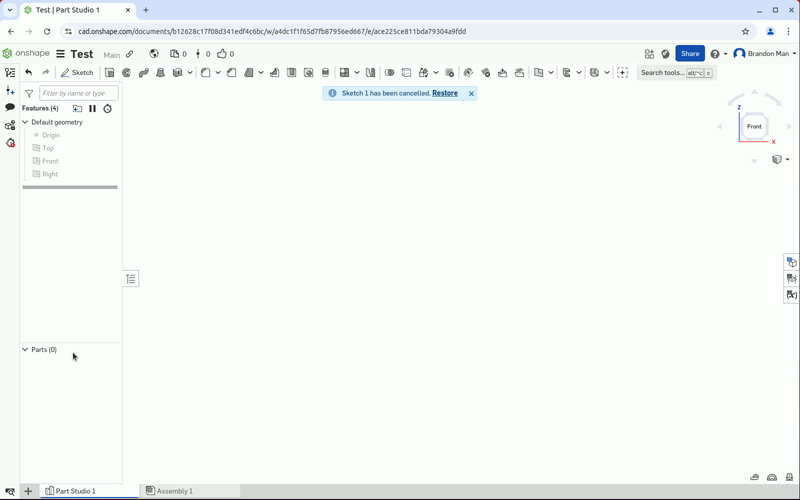
key(shift+y)
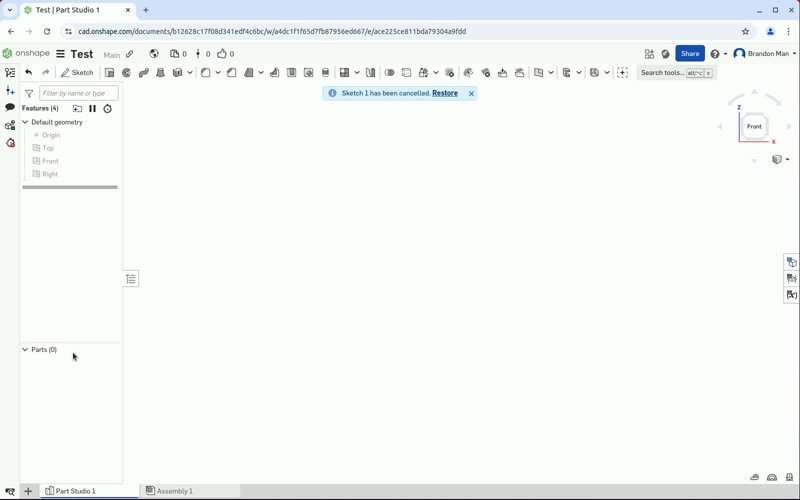
key(shift+s)
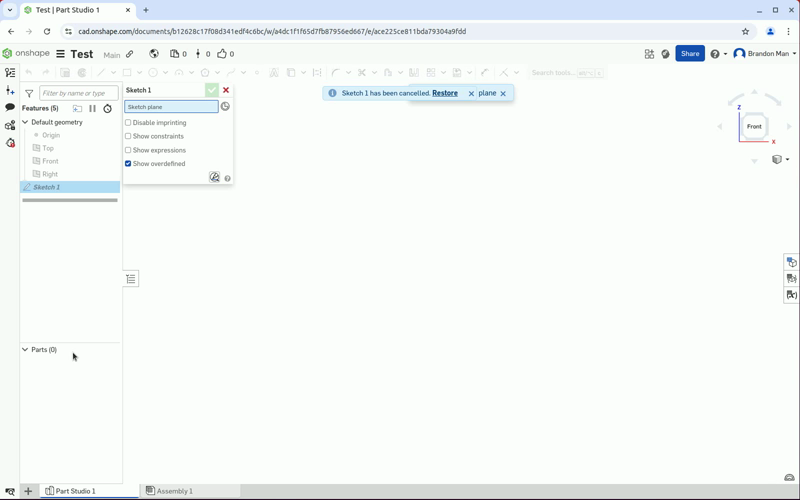
mouse_move(73, 163)
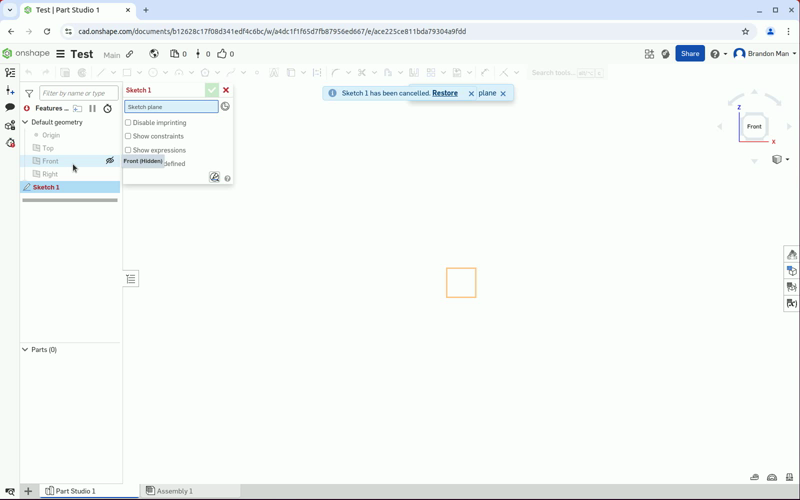
click(73, 163)
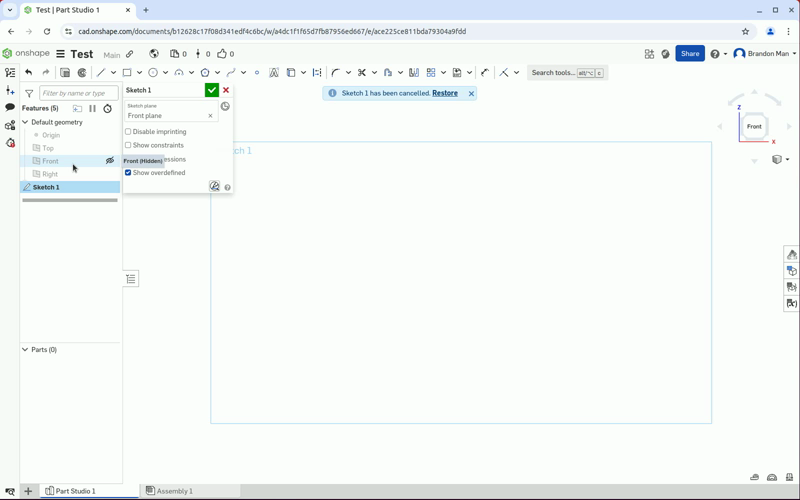
mouse_move(73, 352)
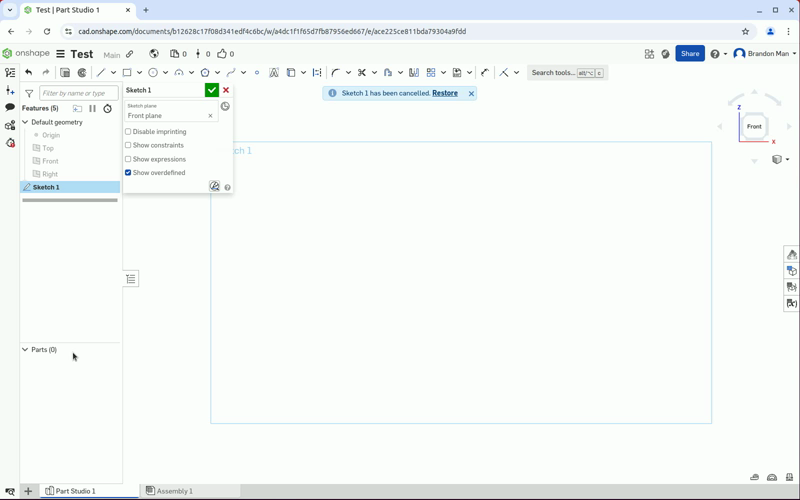
key(y)
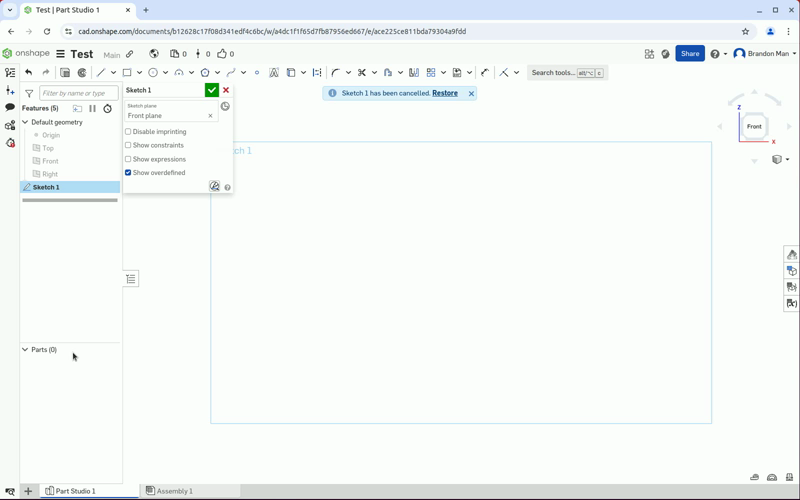
key(l)
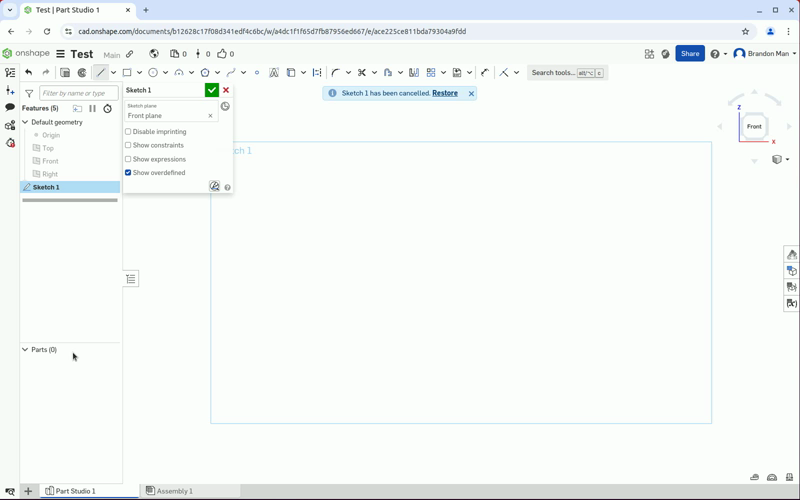
key_down(shift)
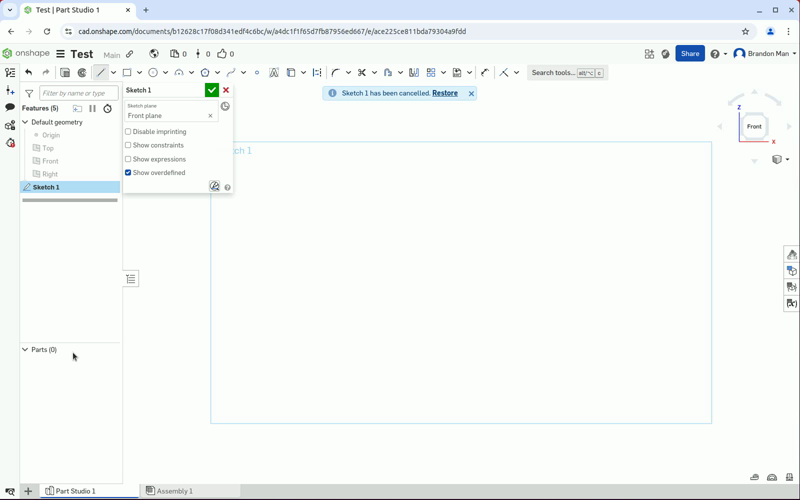
mouse_move(348, 282)
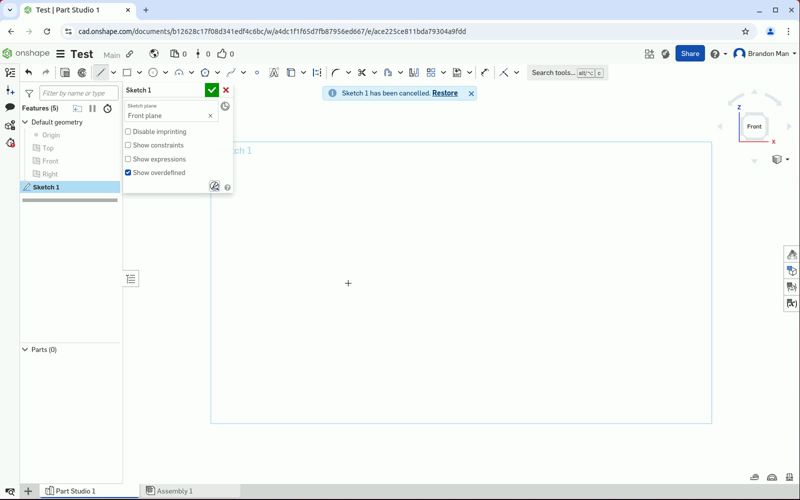
click(348, 282)
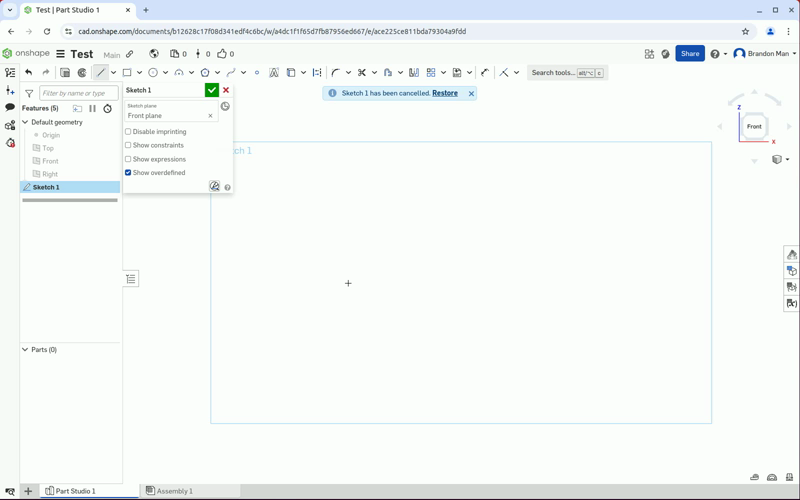
key_up(shift)
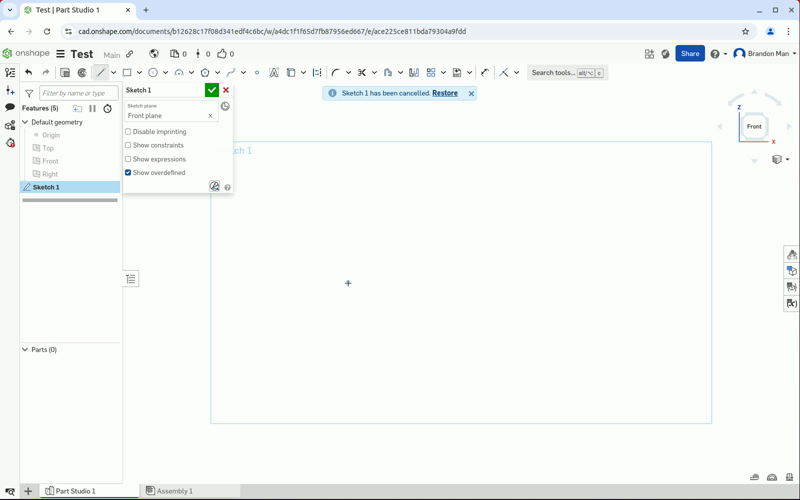
key_down(shift)
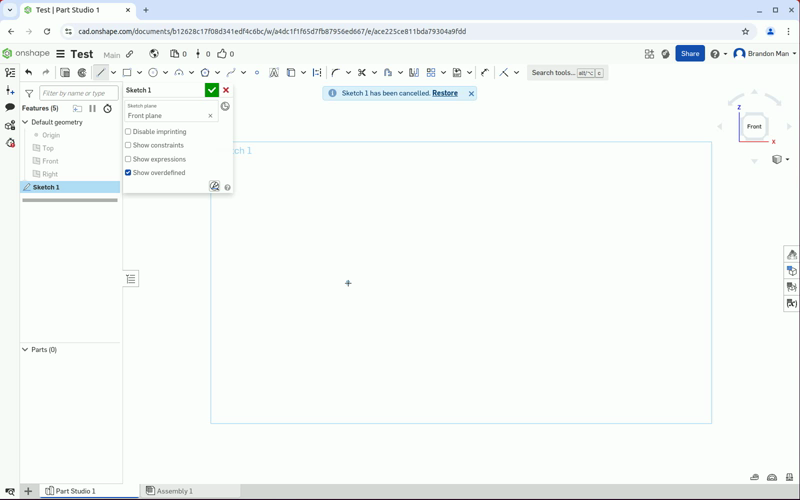
mouse_move(460, 282)
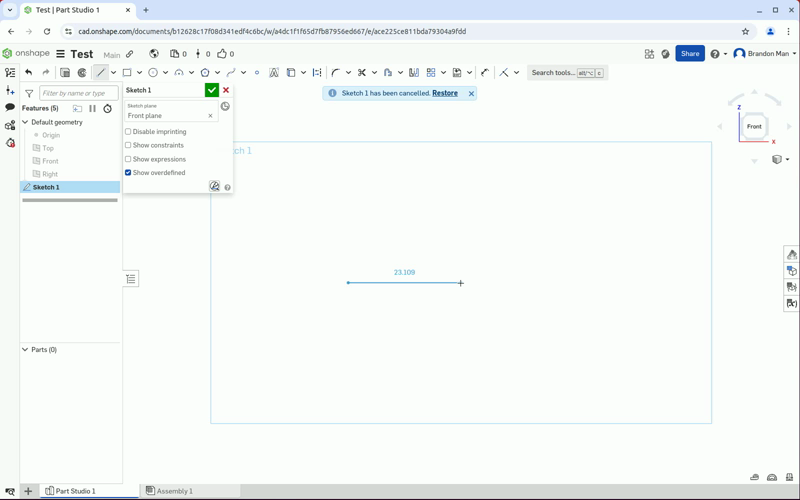
click(460, 282)
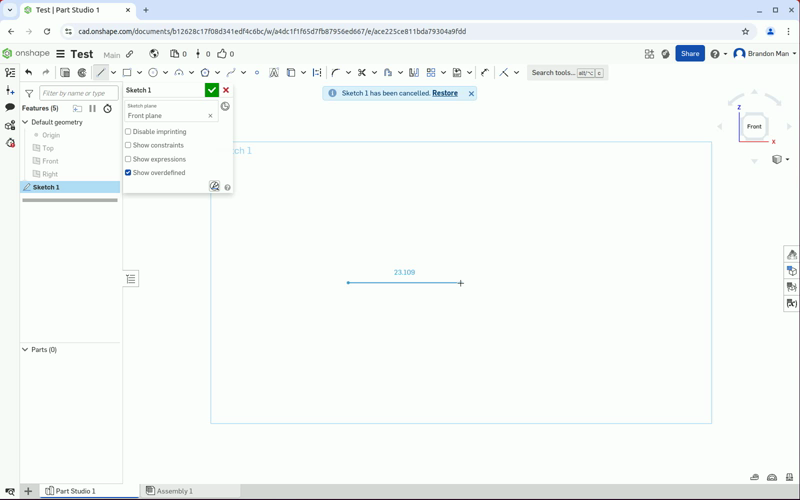
key_up(shift)
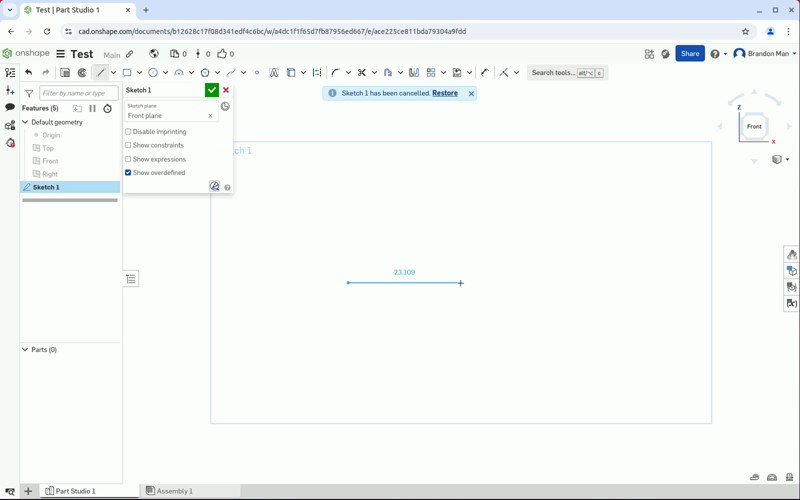
key_down(shift)
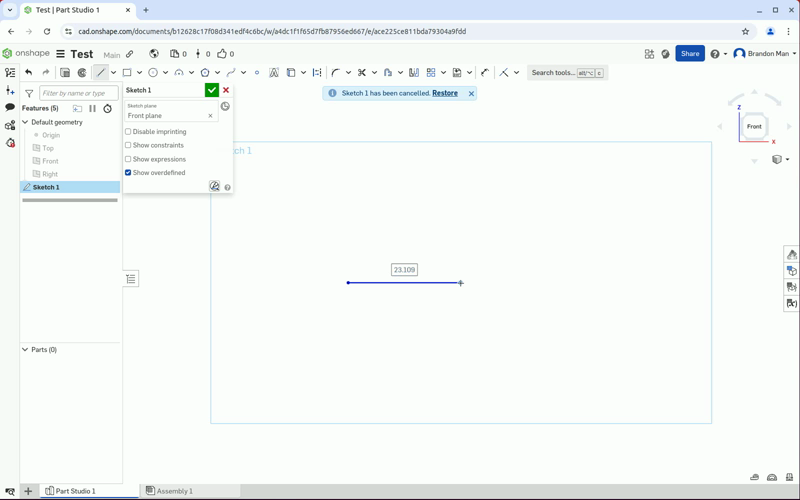
mouse_move(460, 170)
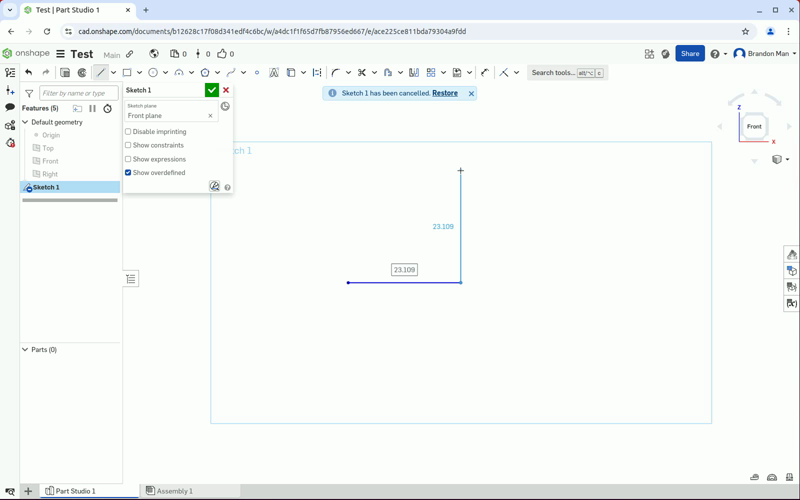
click(460, 170)
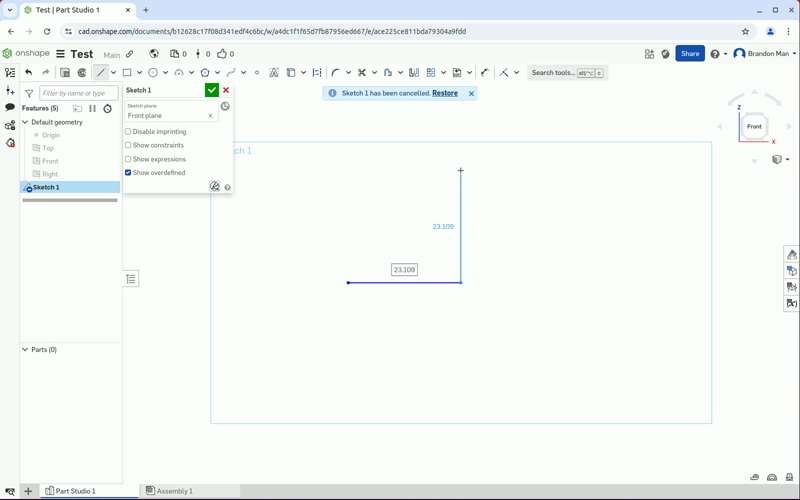
key_up(shift)
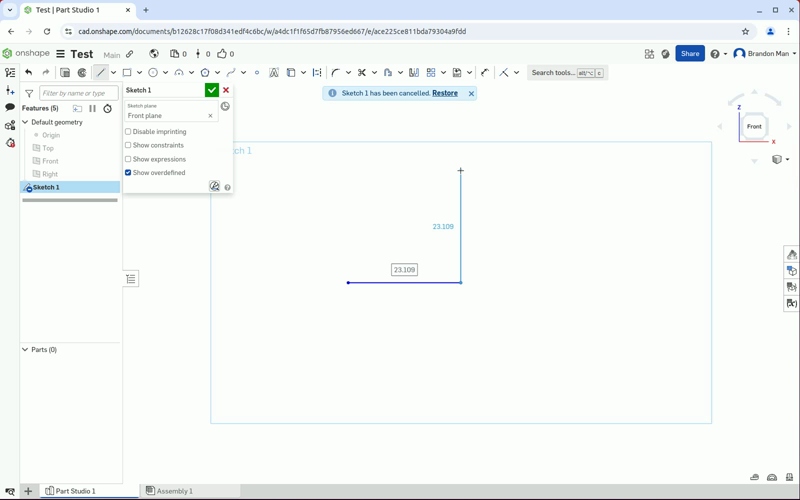
key_down(shift)
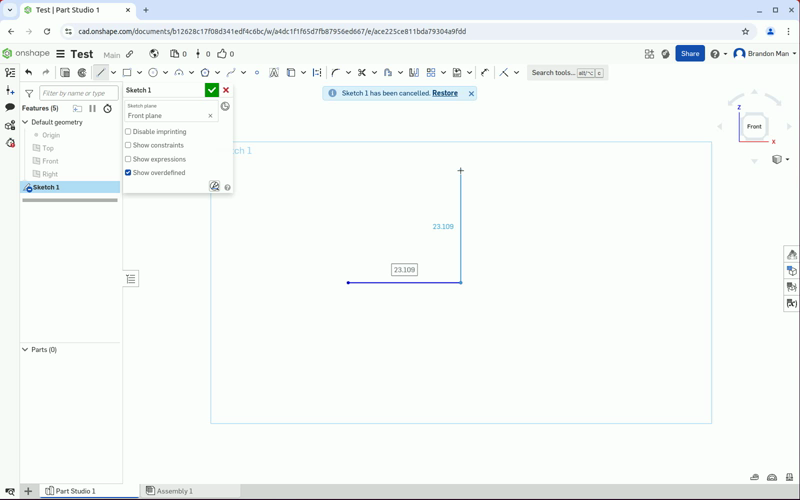
mouse_move(348, 170)
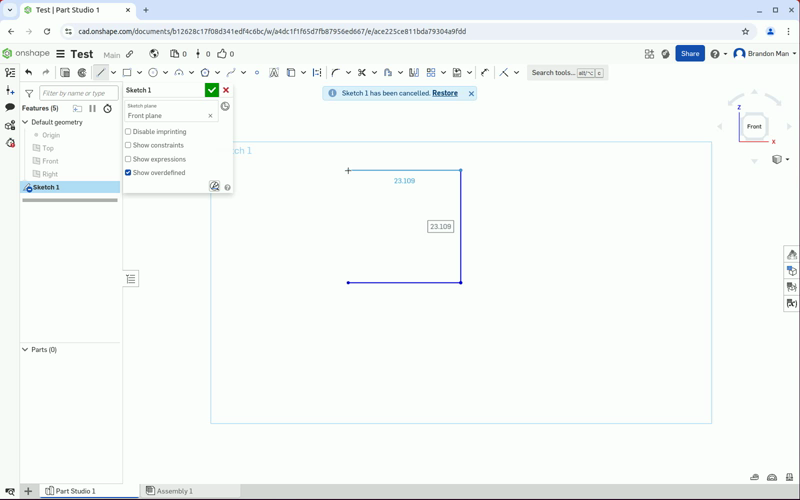
click(348, 170)
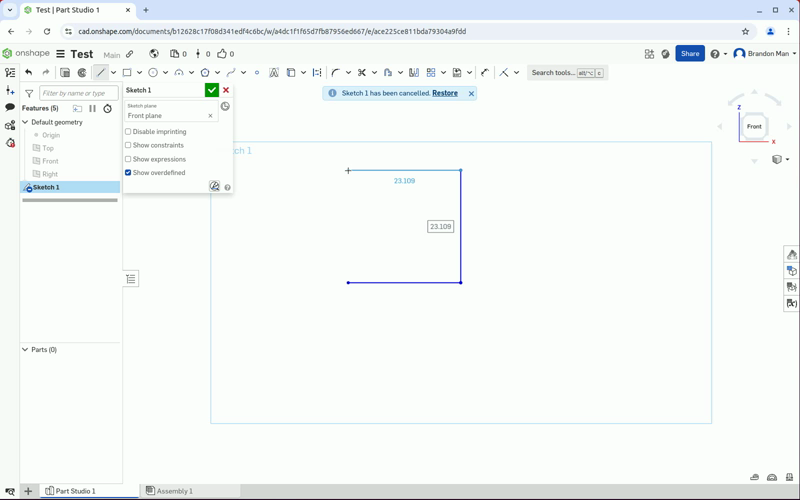
key_up(shift)
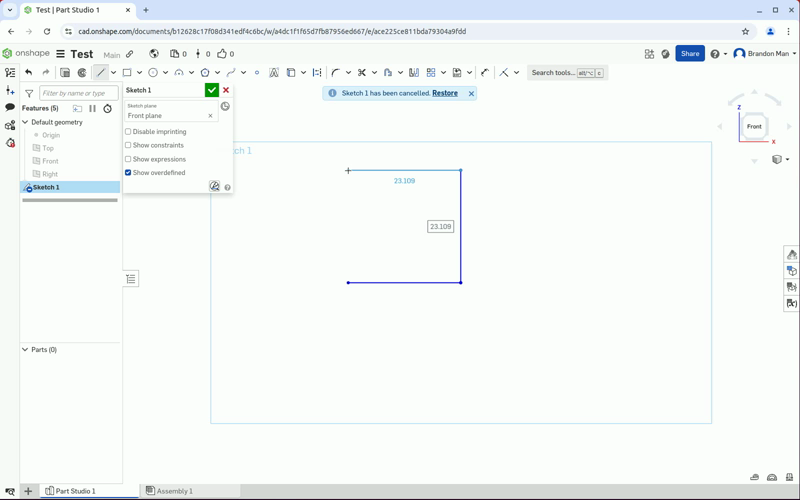
key_down(shift)
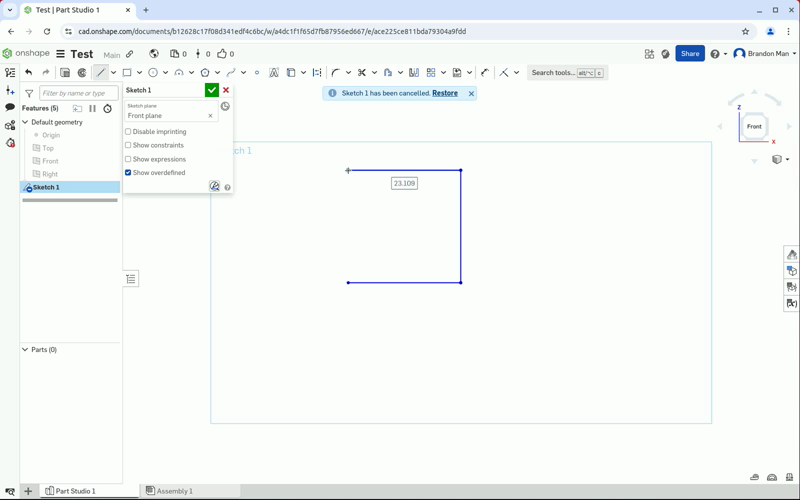
mouse_move(348, 282)
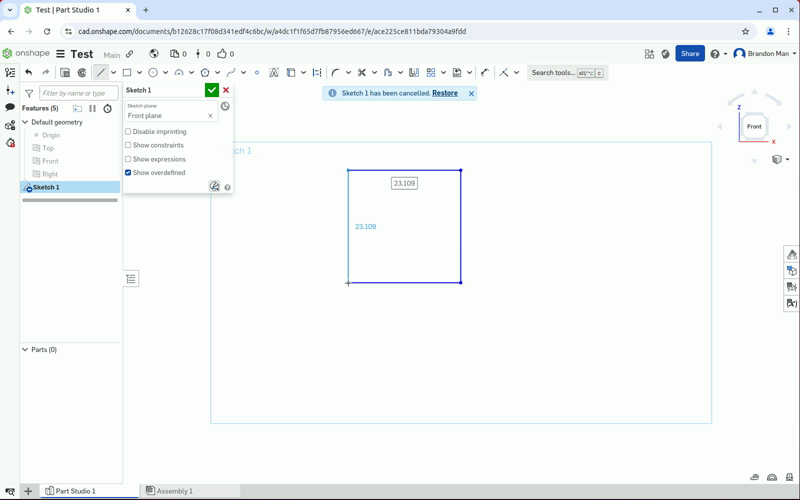
key_up(shift)
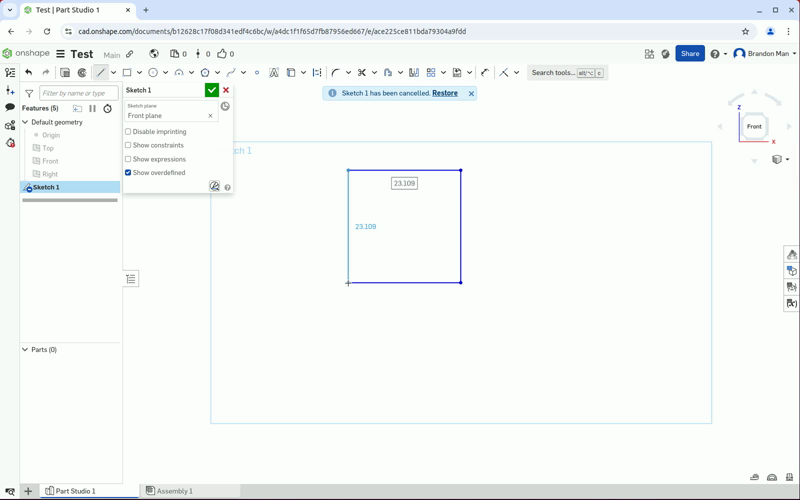
click(348, 282)
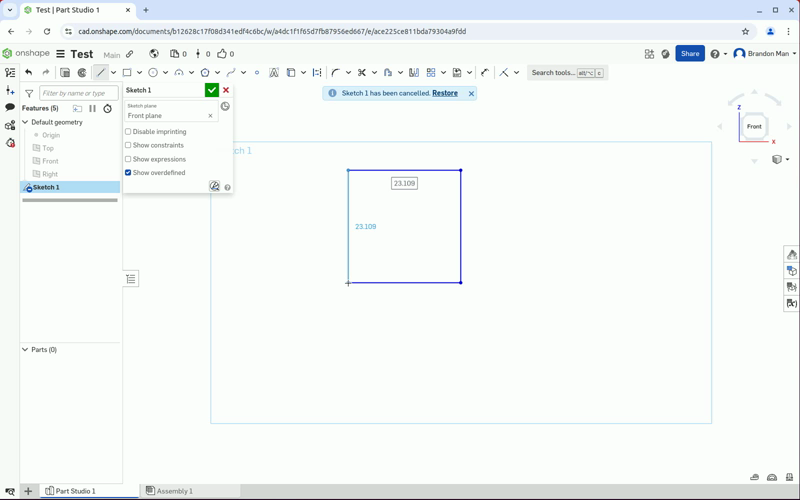
key(esc)
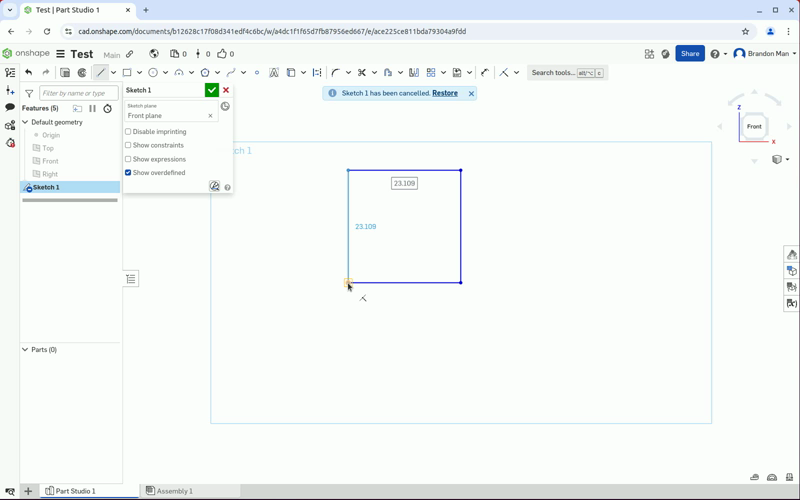
mouse_move(413, 206)
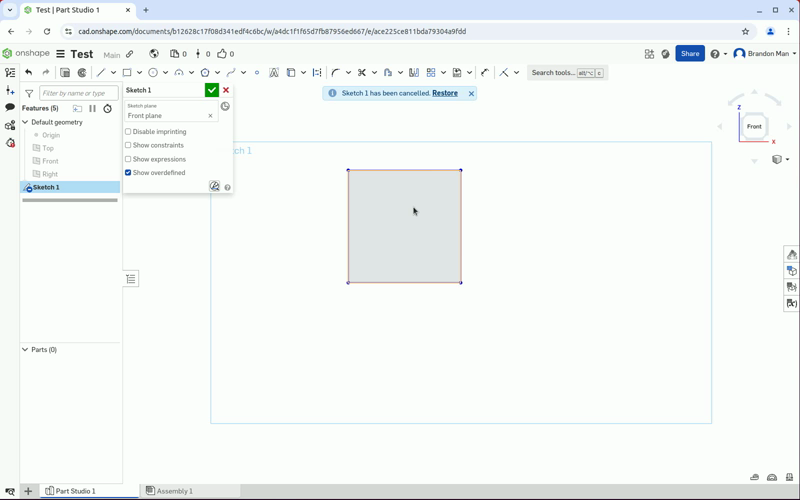
click(413, 206)
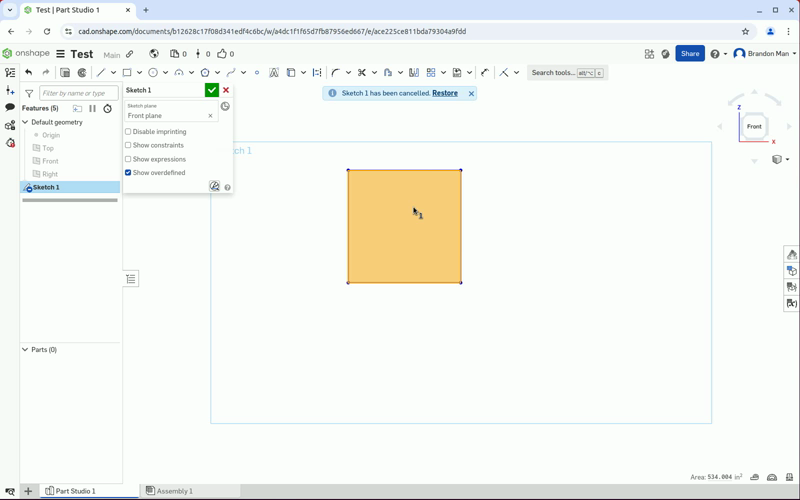
mouse_move(73, 352)
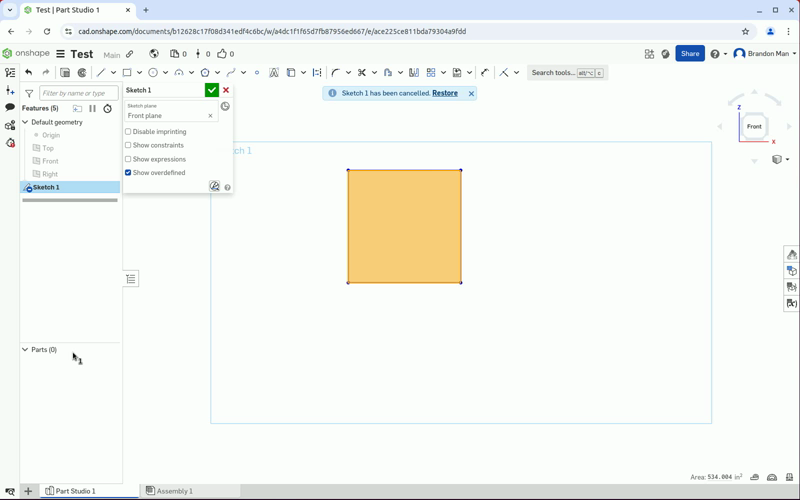
key(shift+y)
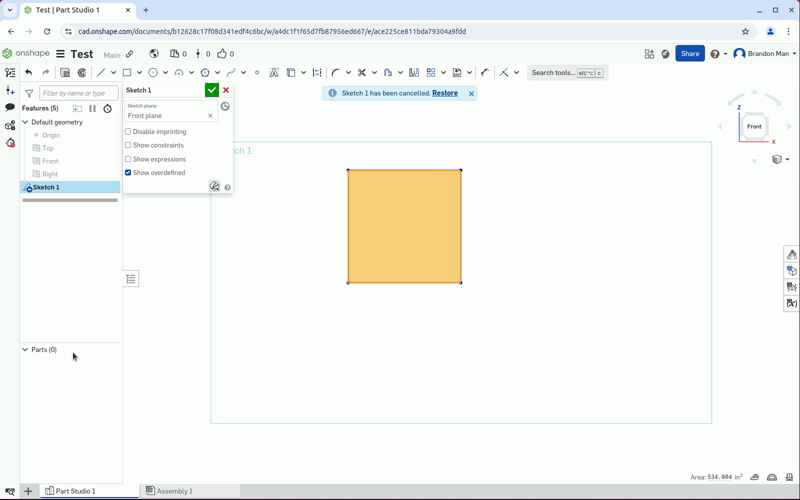
key(shift+e)
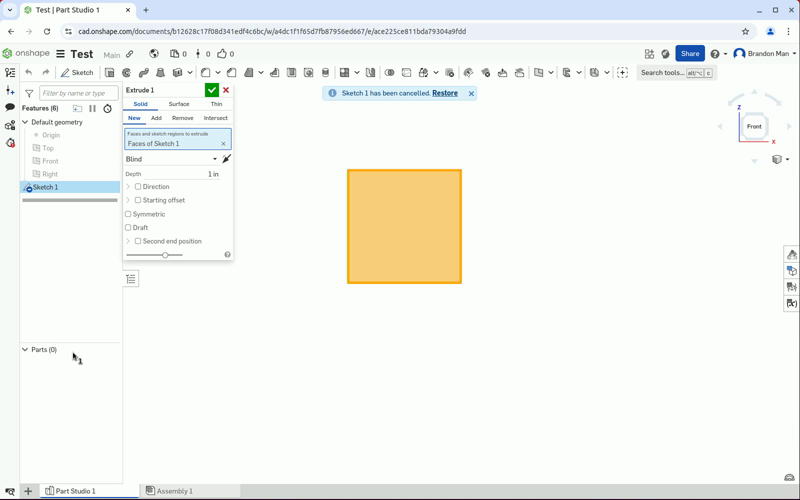
mouse_move(143, 106)
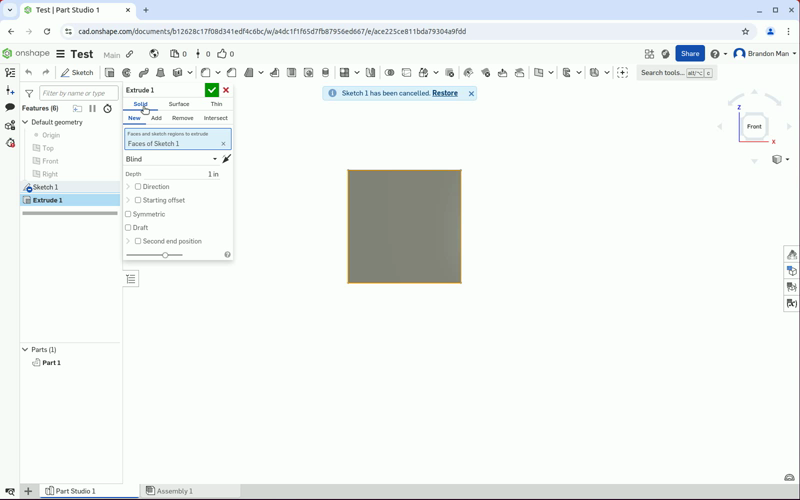
click(143, 106)
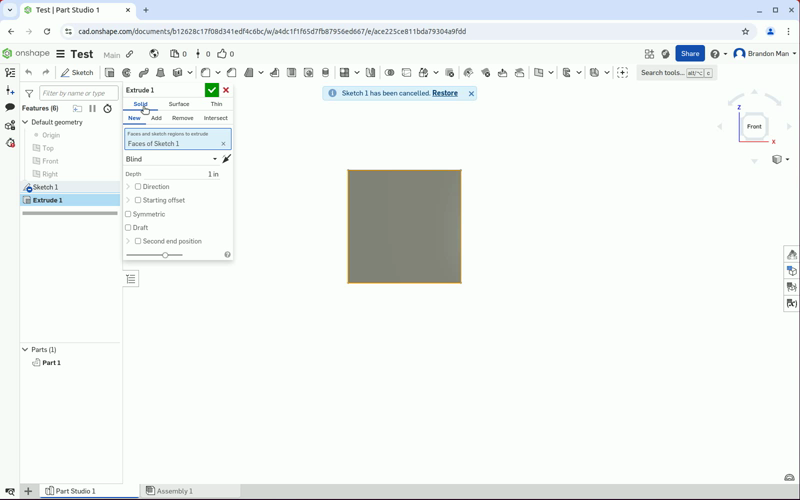
mouse_move(137, 120)
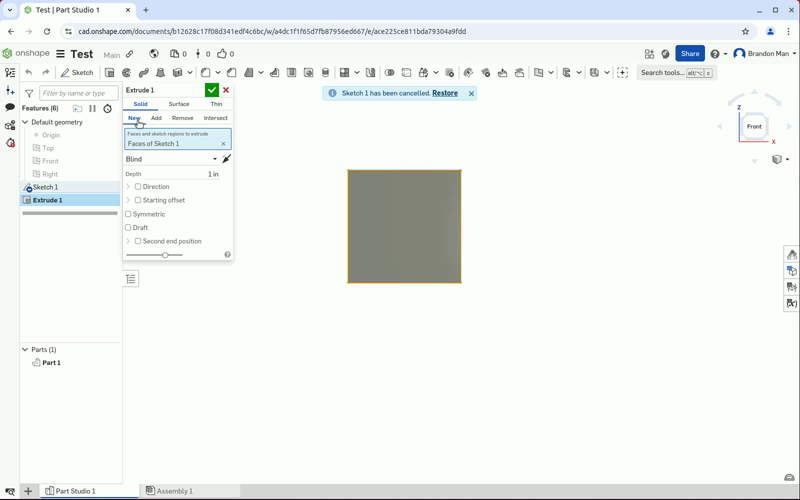
click(137, 120)
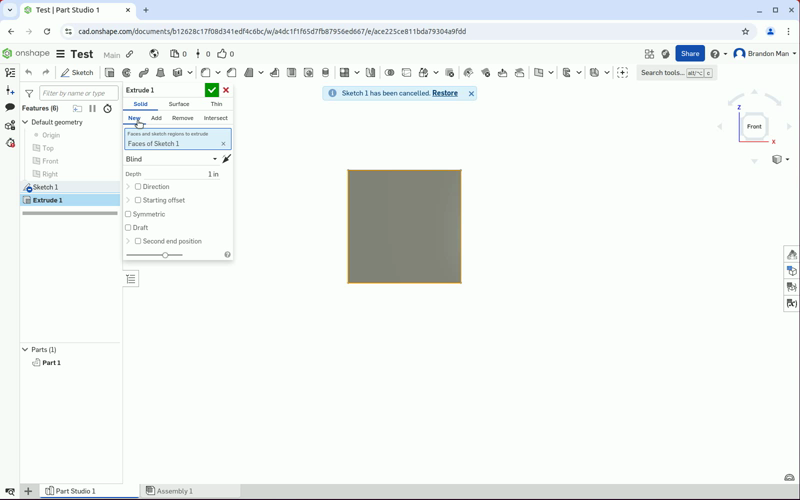
key(tab, 4)
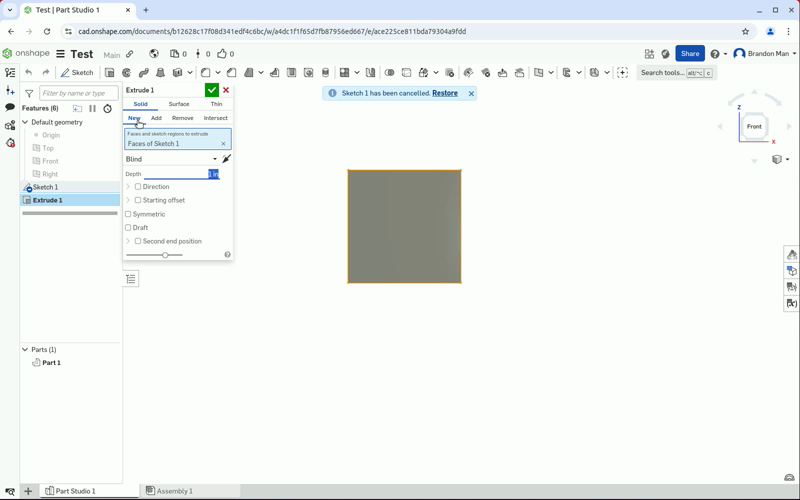
text(23.108)
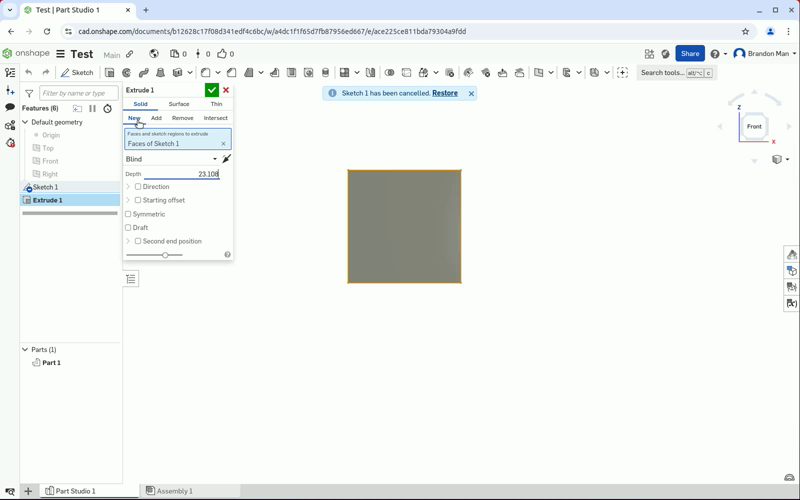
key(enter)
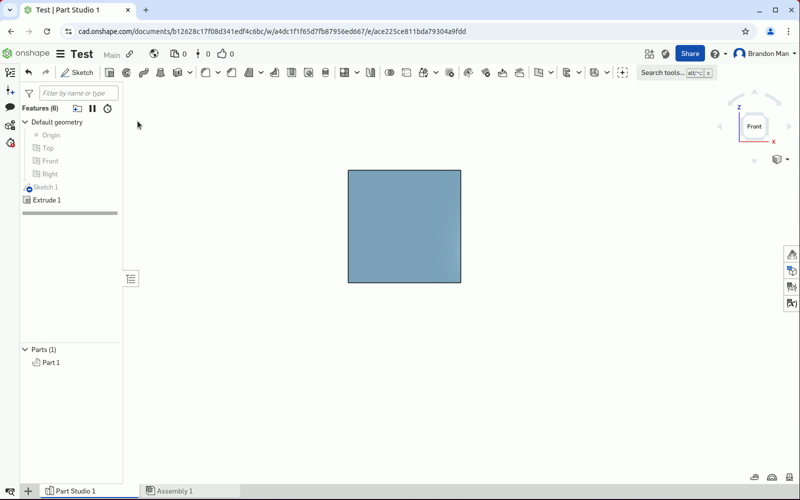
key(shift+h)
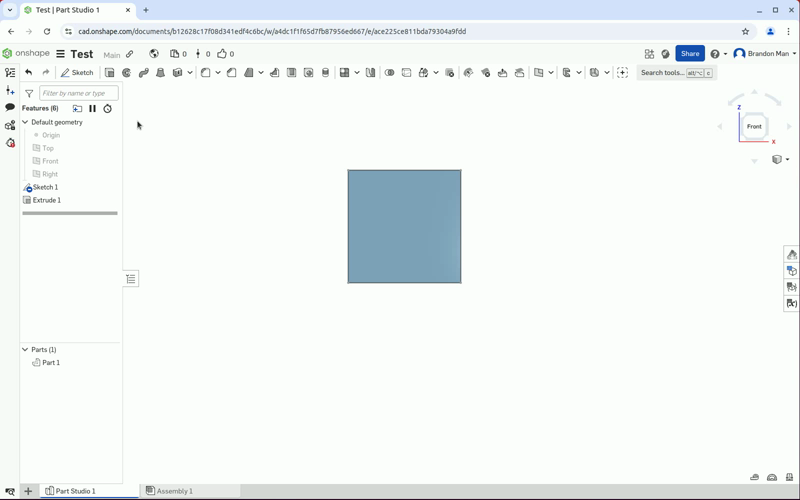
key(shift+h)
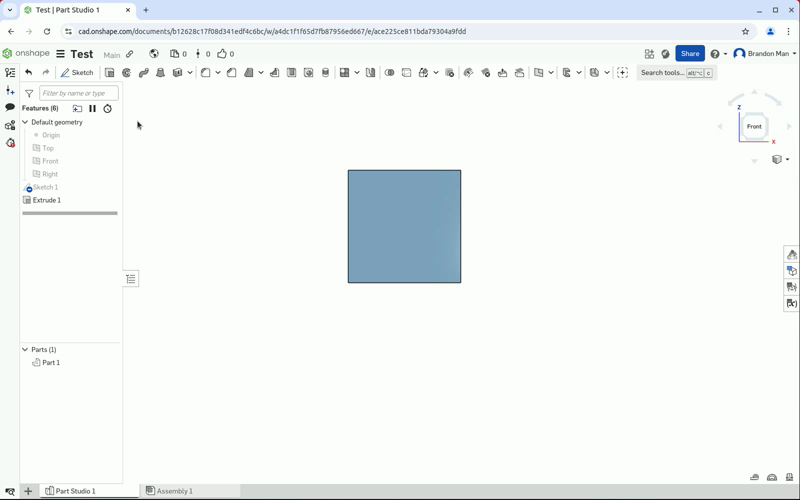
mouse_move(73, 189)
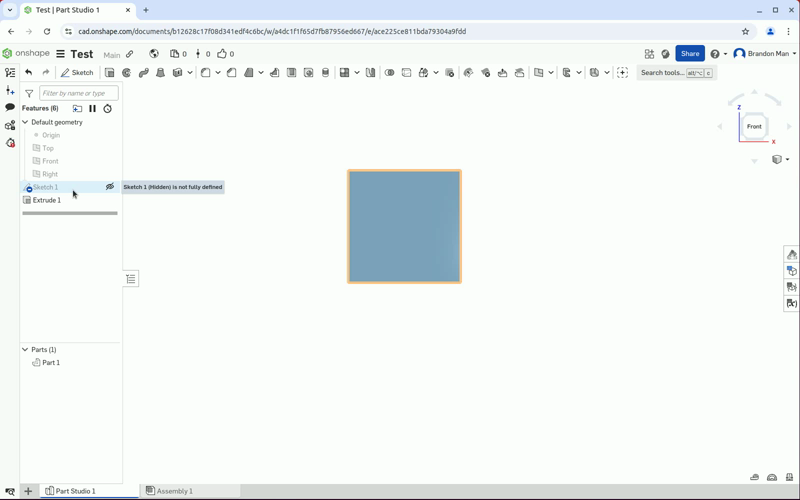
click(73, 189)
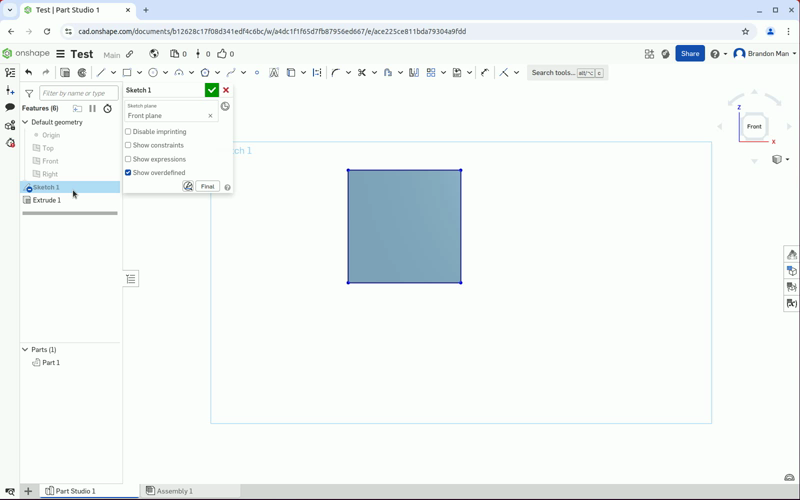
mouse_move(229, 92)
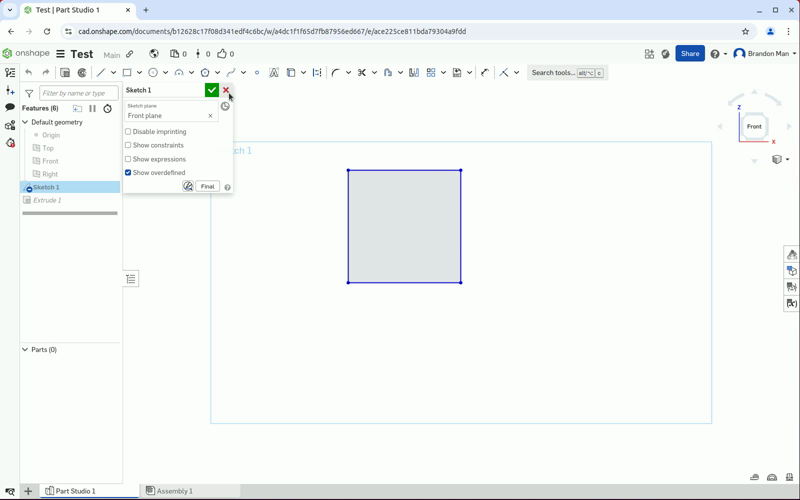
click(229, 92)
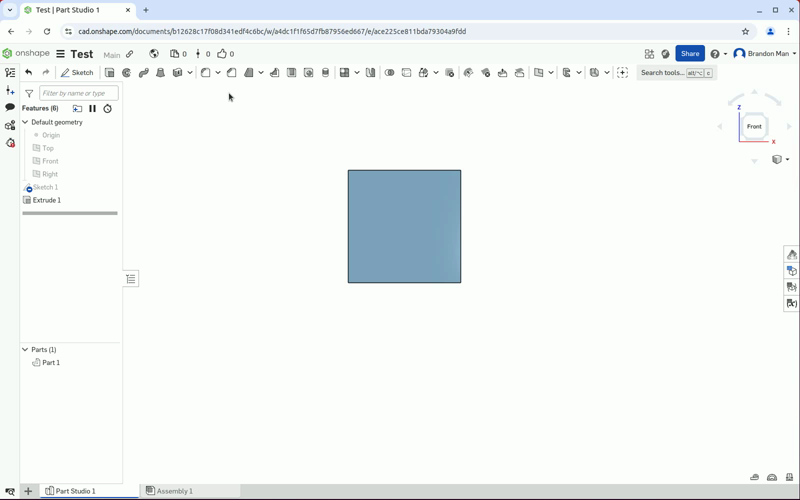
mouse_move(541, 75)
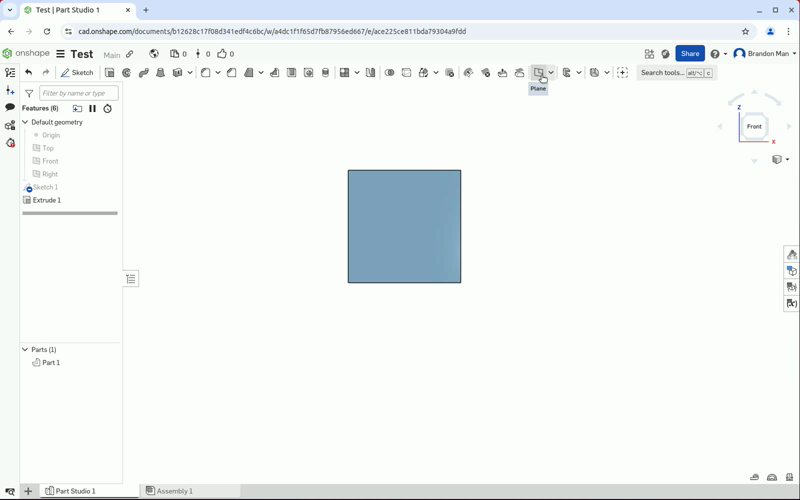
click(541, 75)
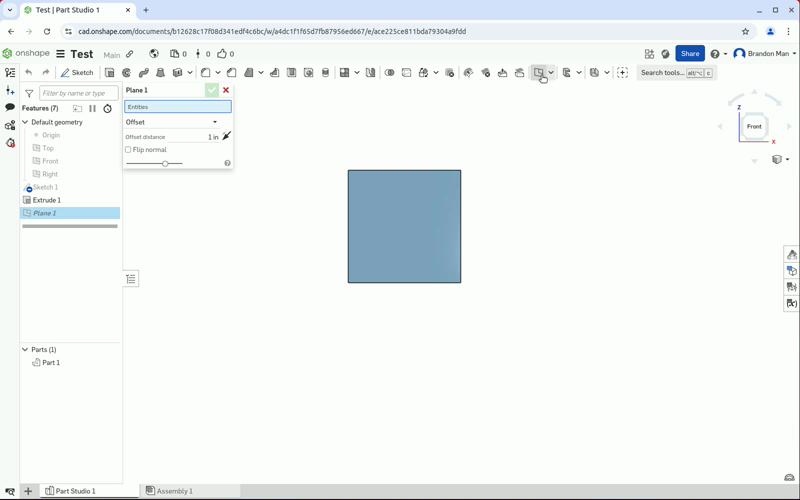
mouse_move(73, 163)
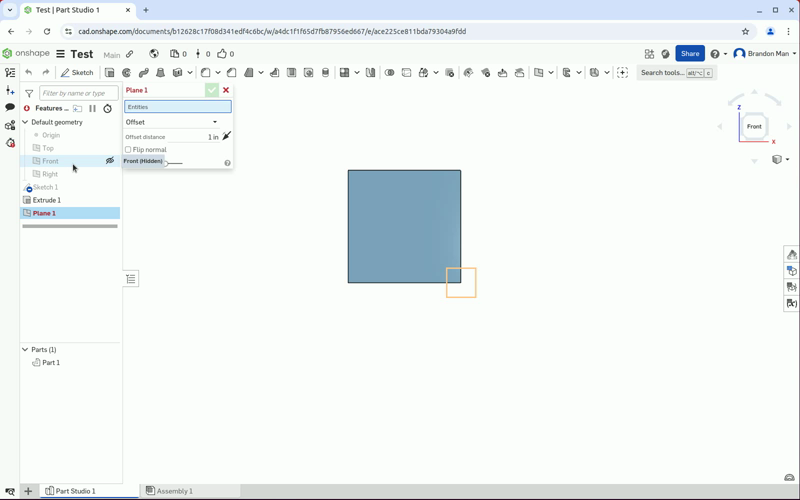
click(73, 163)
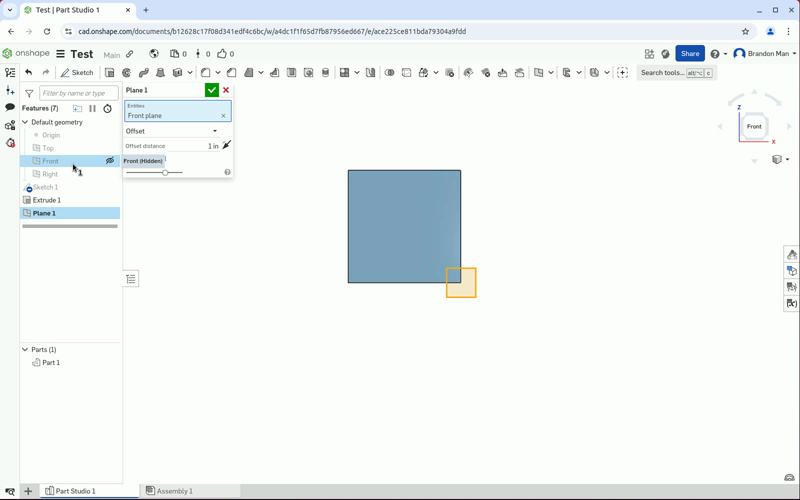
key(tab, 2)
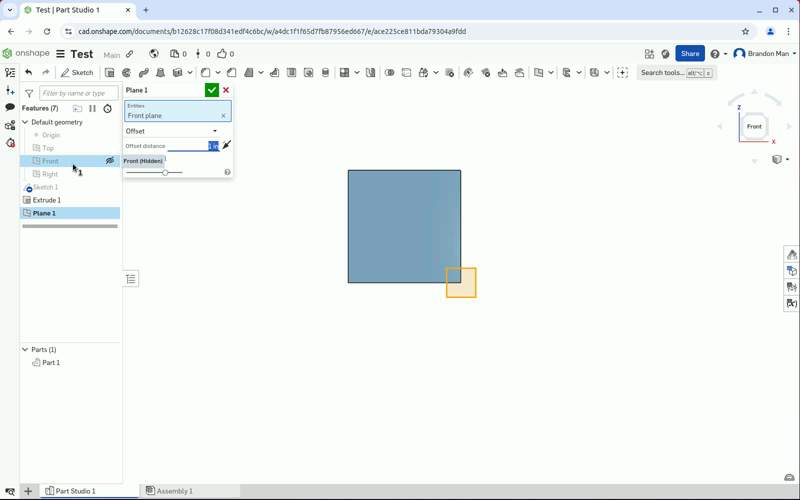
text(23.108)
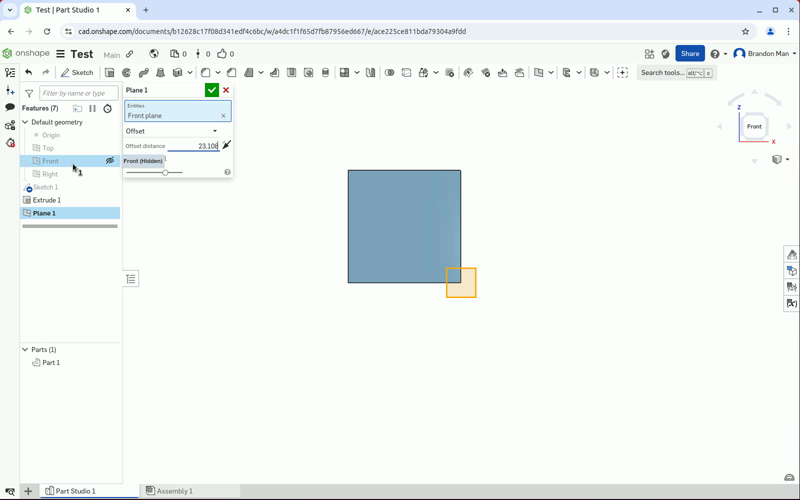
key(enter, 2)
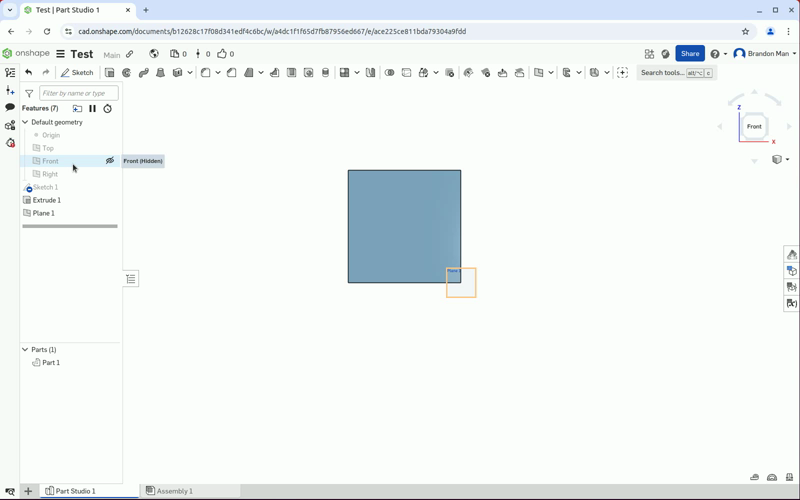
key(shift+s)
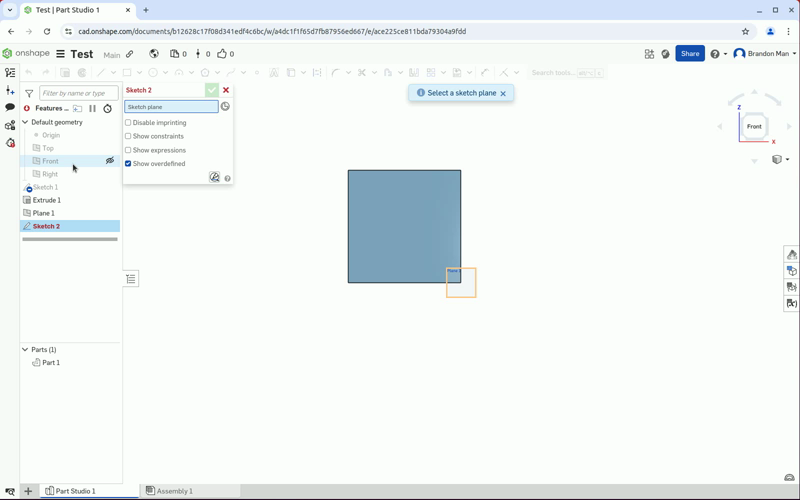
mouse_move(73, 215)
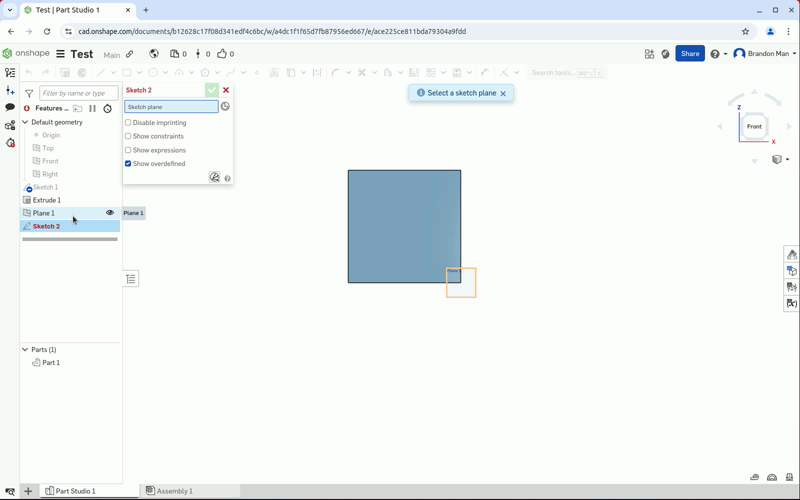
click(73, 215)
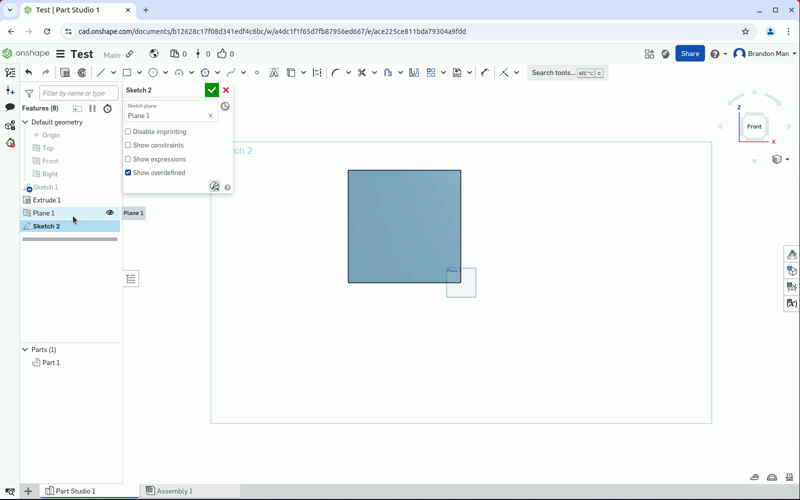
mouse_move(73, 352)
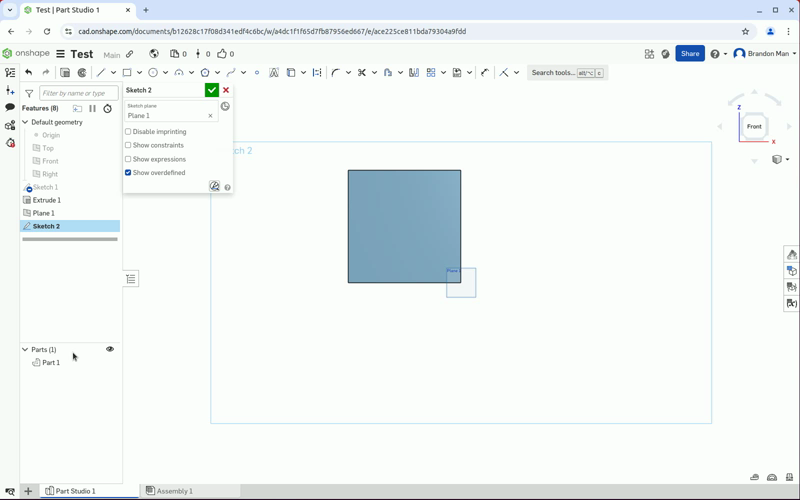
key(y)
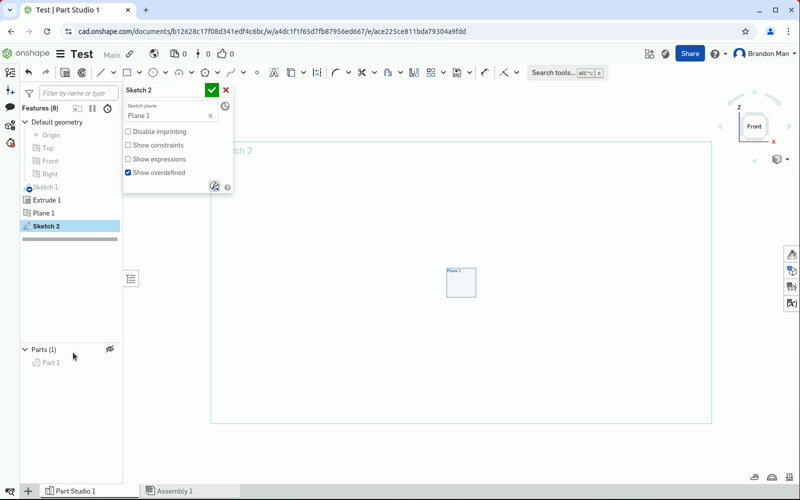
key(l)
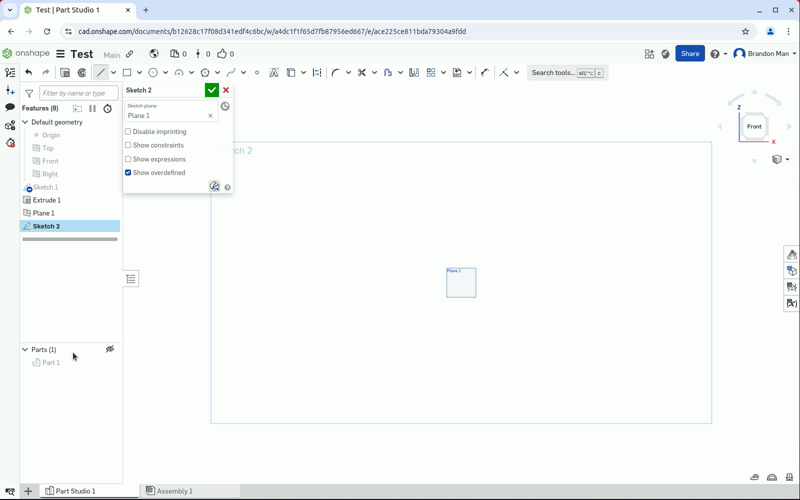
key_down(shift)
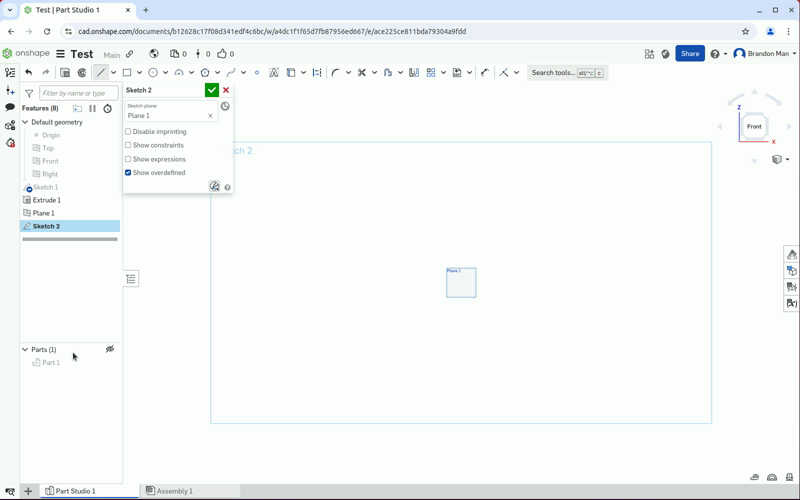
mouse_move(348, 282)
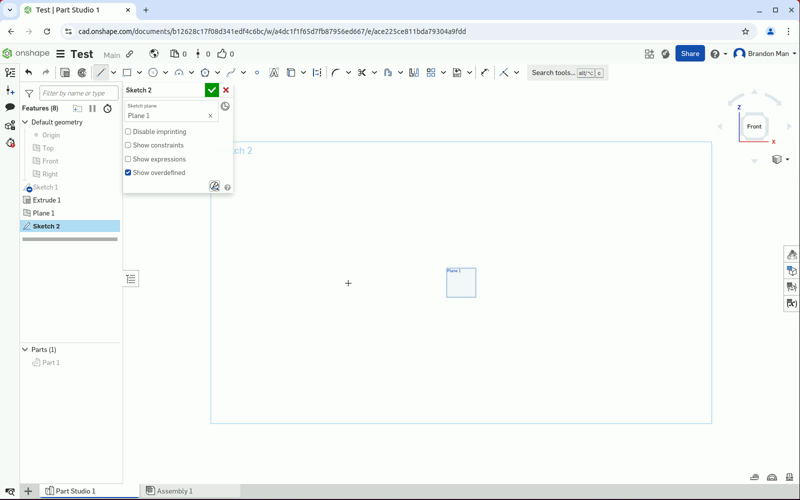
click(348, 282)
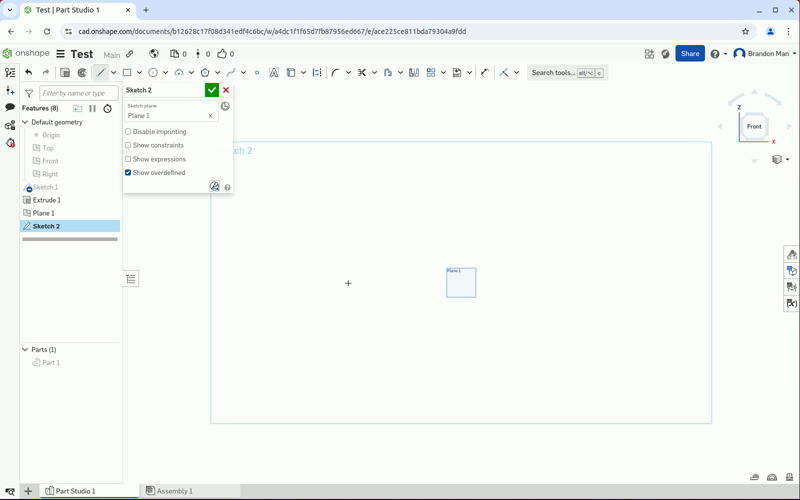
key_up(shift)
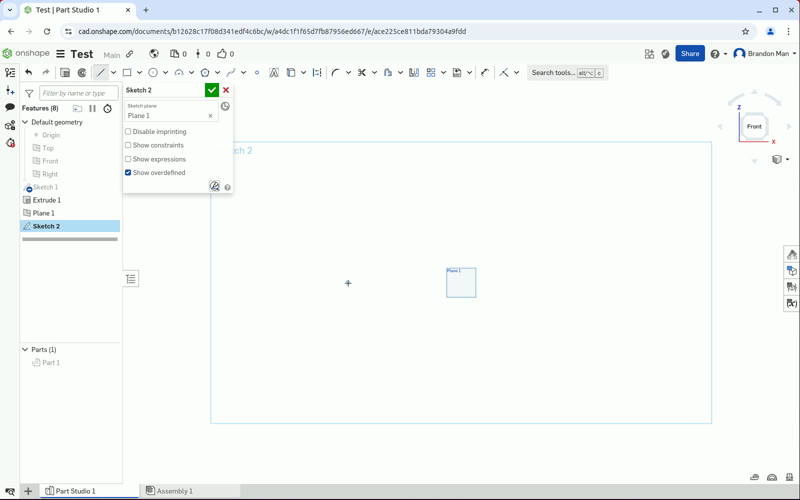
key_down(shift)
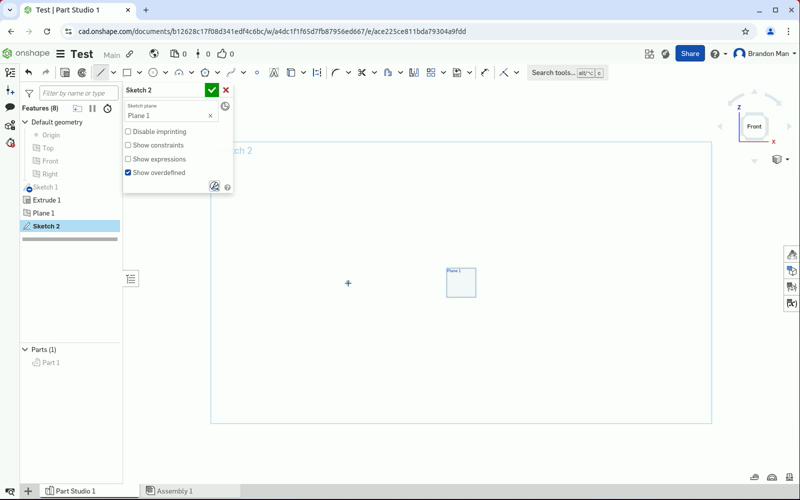
mouse_move(378, 282)
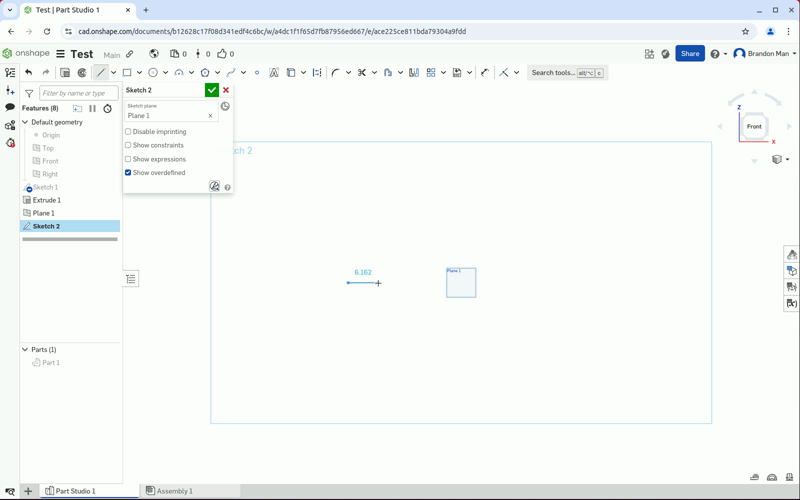
mouse_move(404, 282)
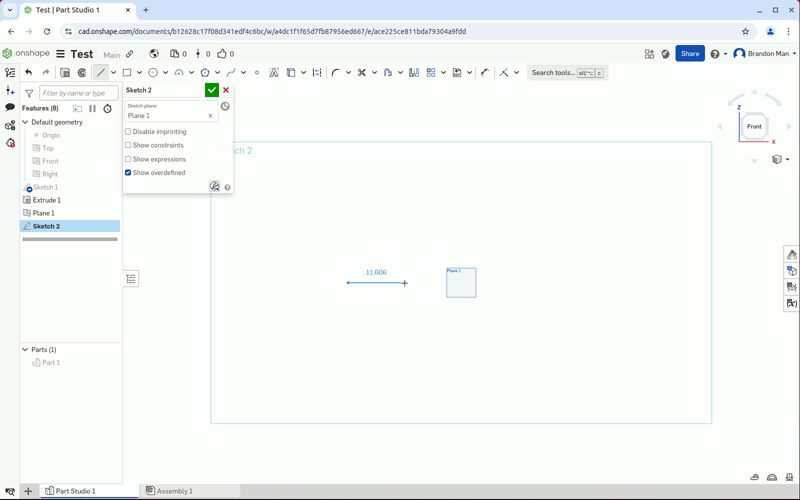
click(404, 282)
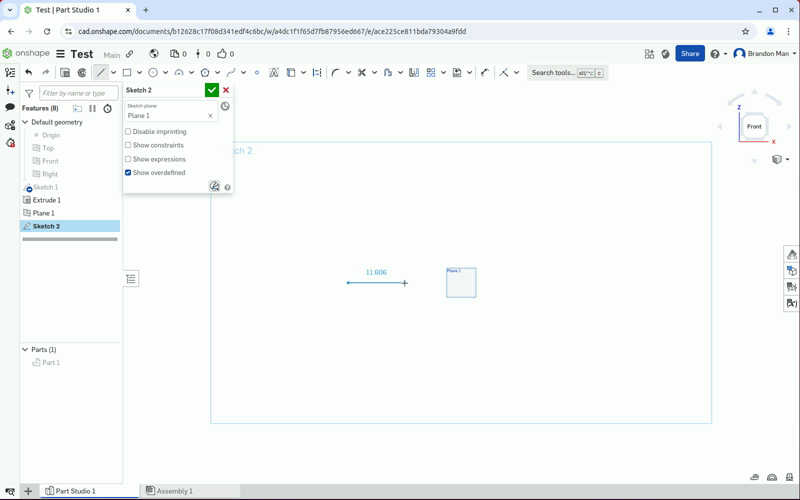
key_up(shift)
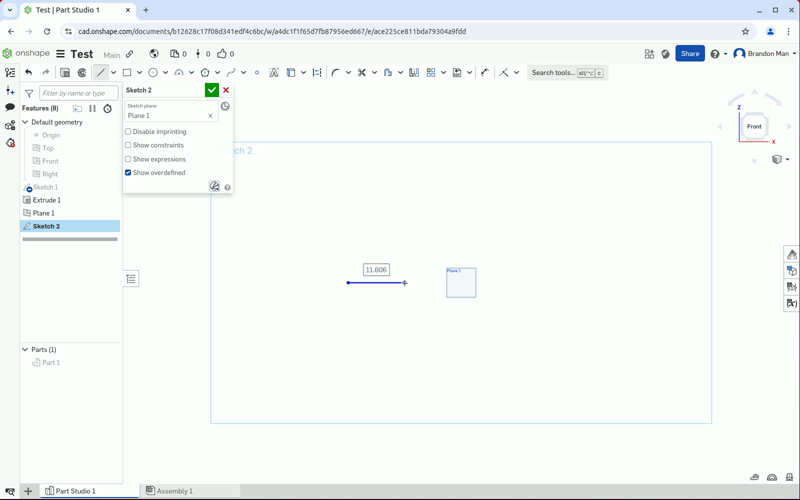
key_down(shift)
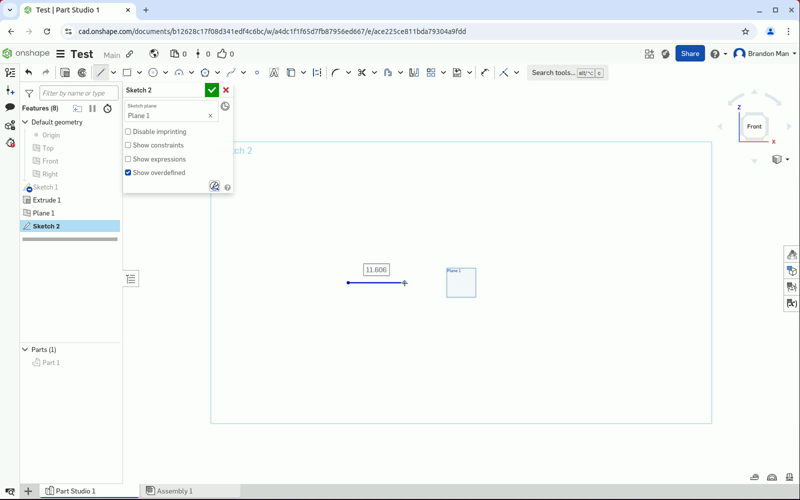
mouse_move(434, 282)
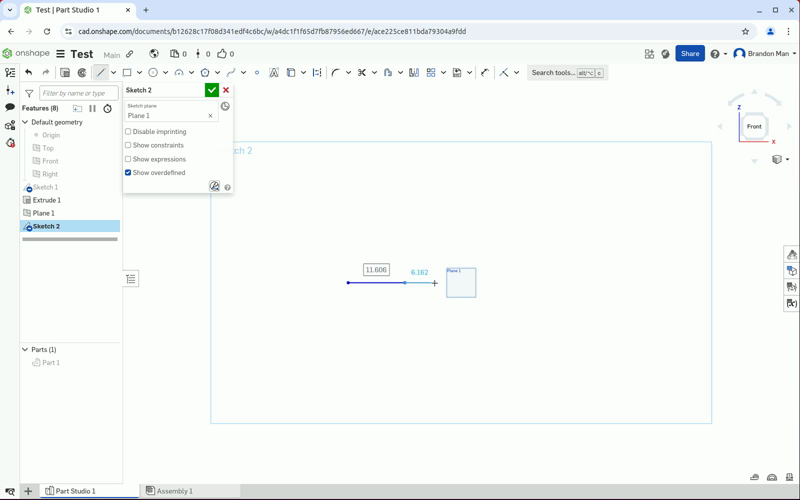
mouse_move(404, 226)
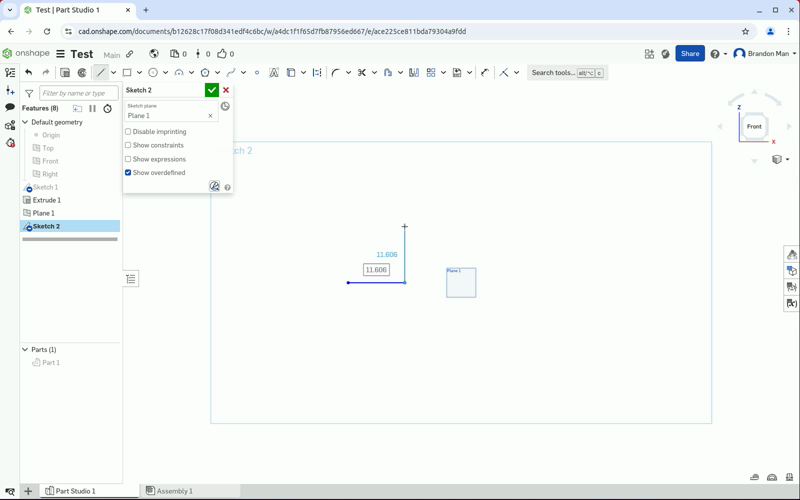
click(404, 226)
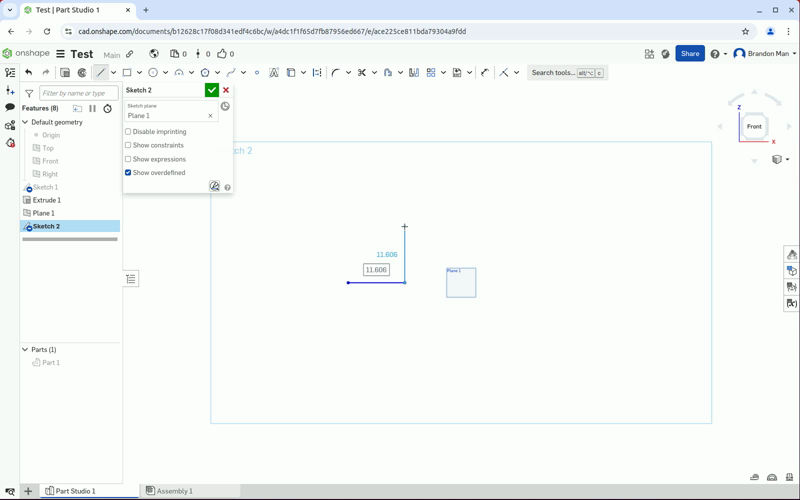
key_up(shift)
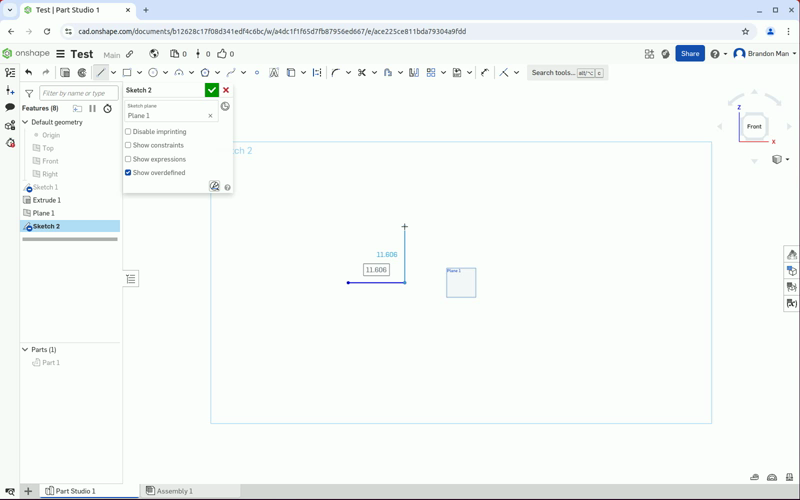
key_down(shift)
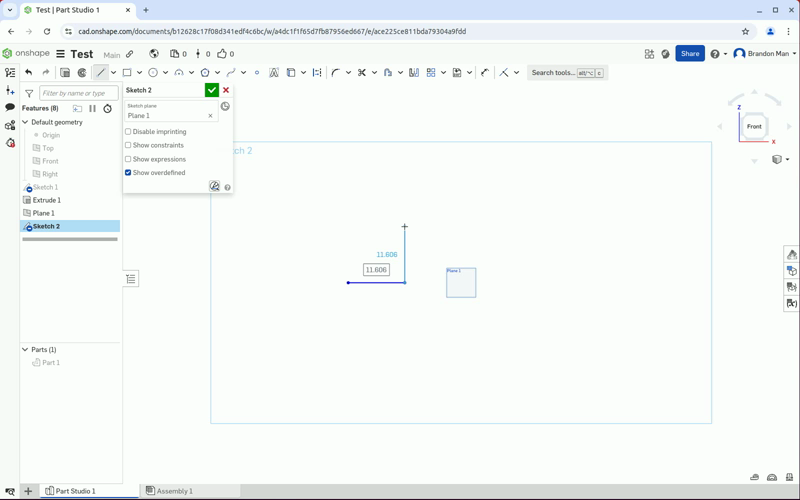
mouse_move(434, 226)
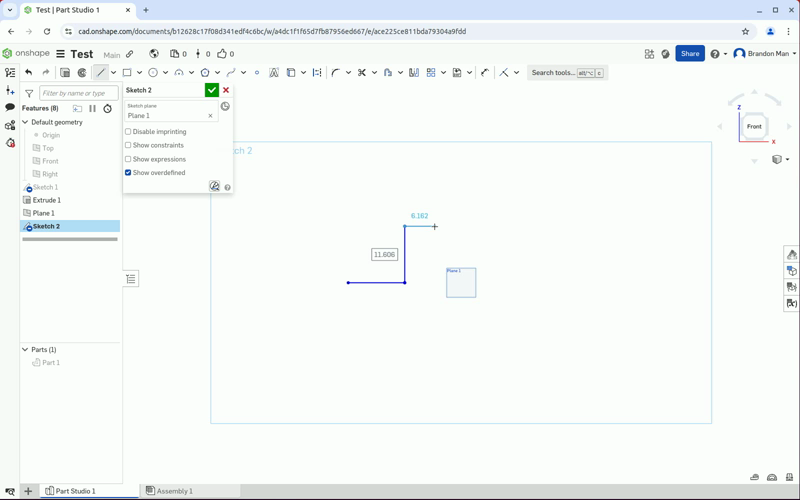
mouse_move(404, 170)
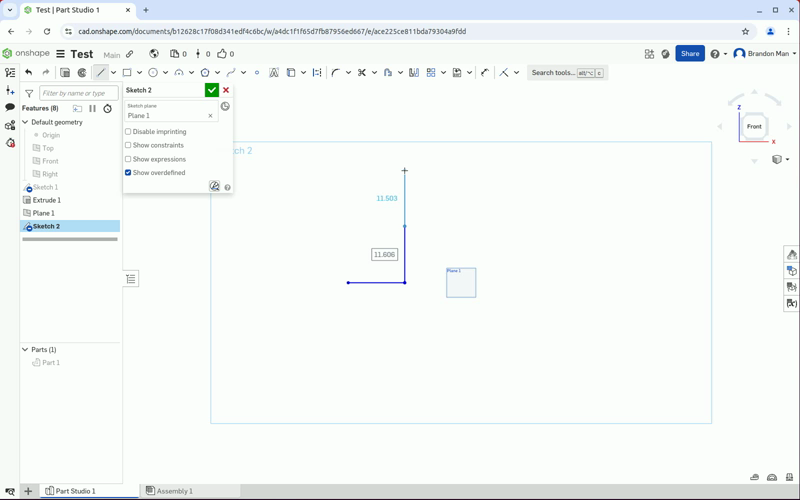
click(404, 170)
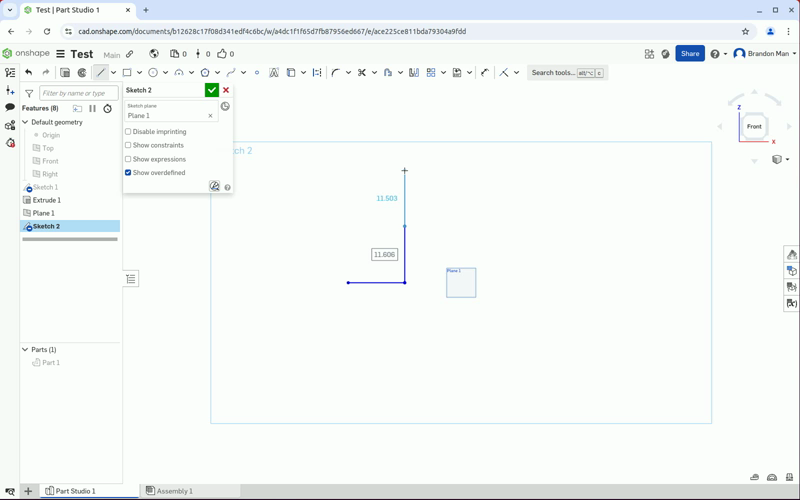
key_up(shift)
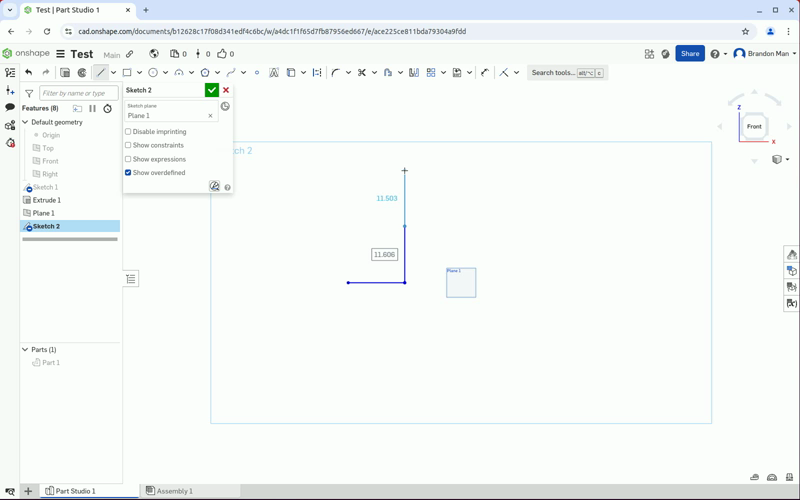
key_down(shift)
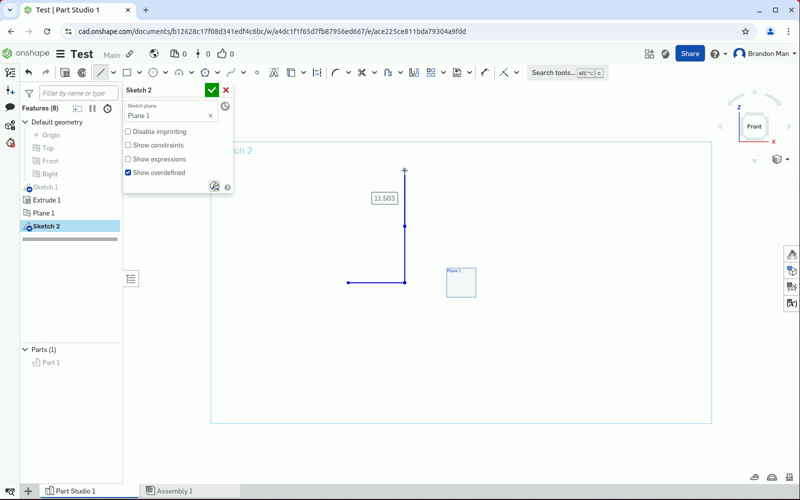
mouse_move(434, 170)
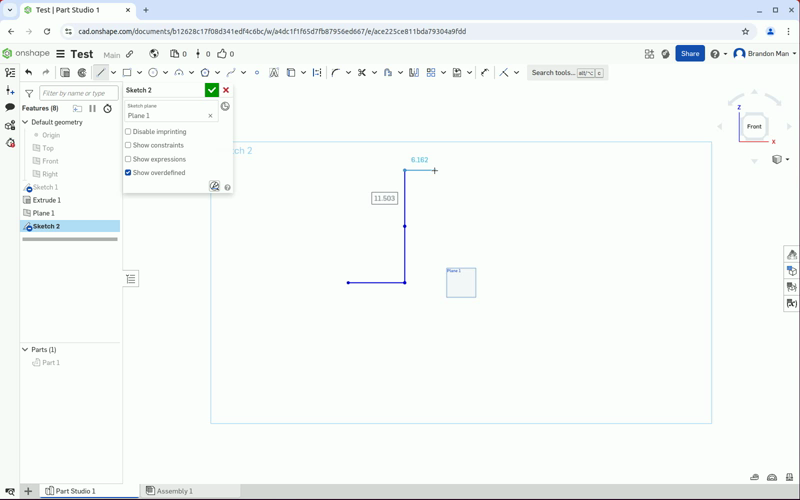
mouse_move(348, 170)
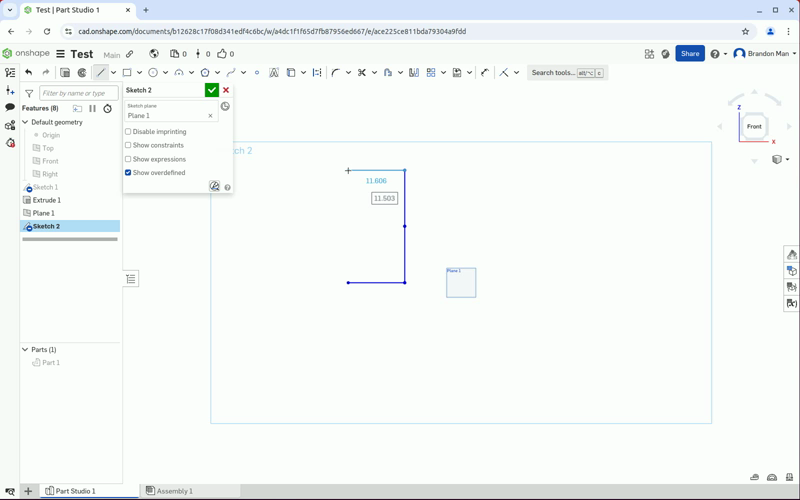
click(348, 170)
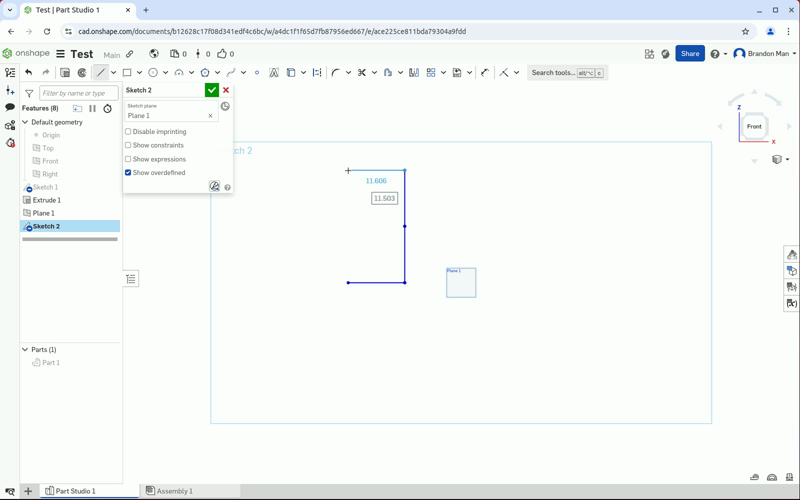
key_up(shift)
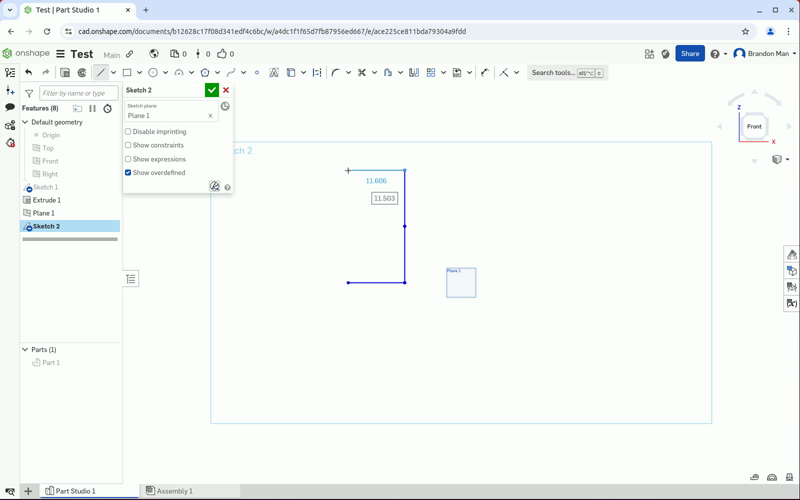
key_down(shift)
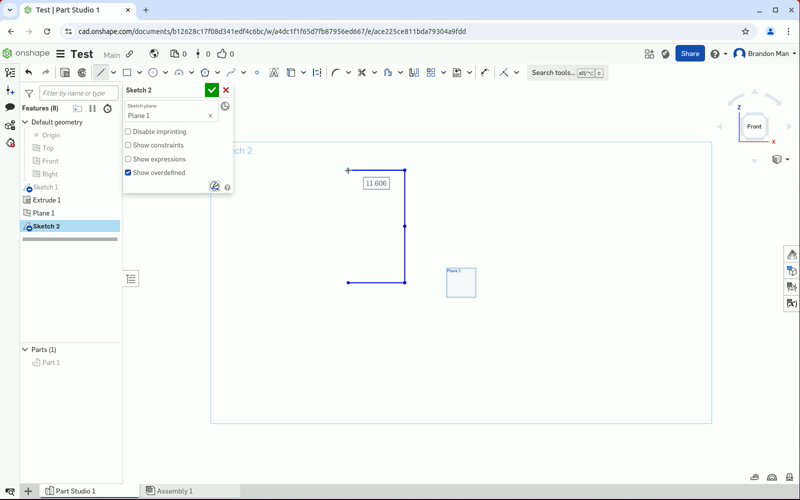
mouse_move(348, 282)
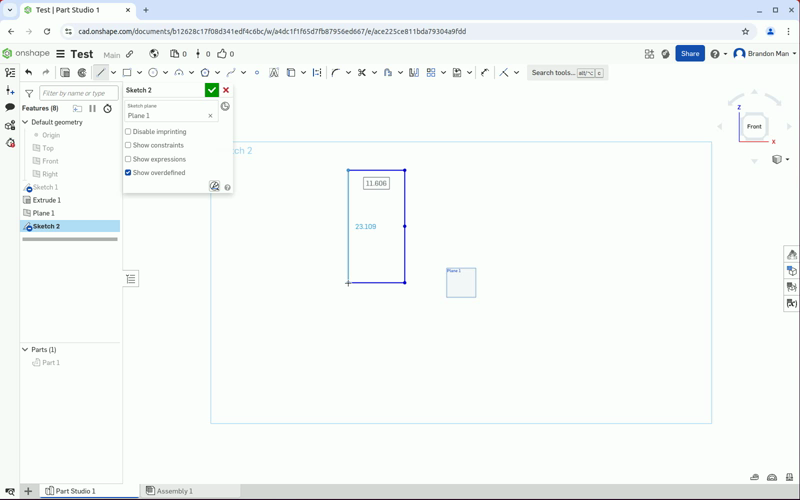
key_up(shift)
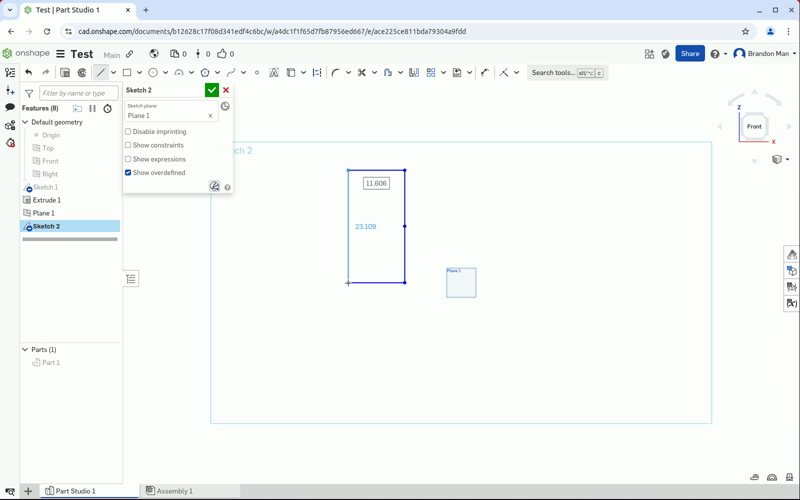
click(348, 282)
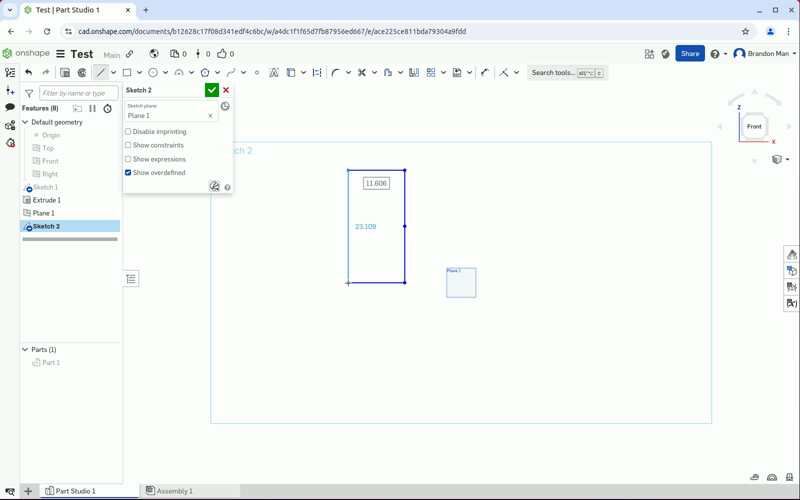
key(esc)
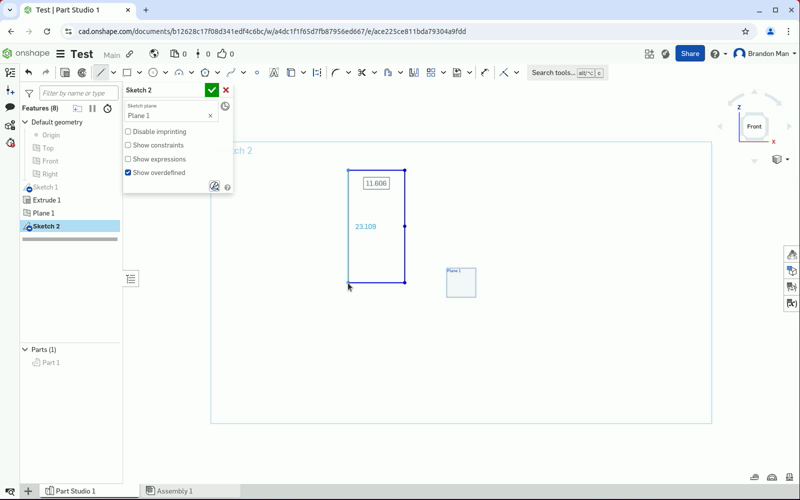
mouse_move(381, 274)
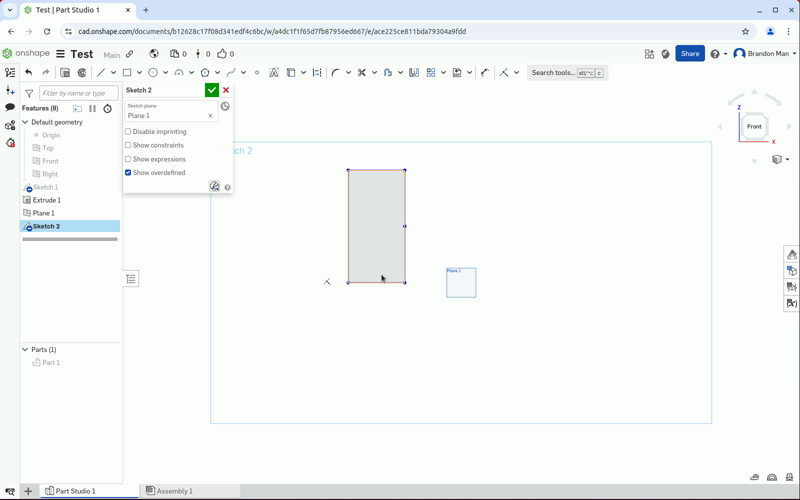
click(381, 274)
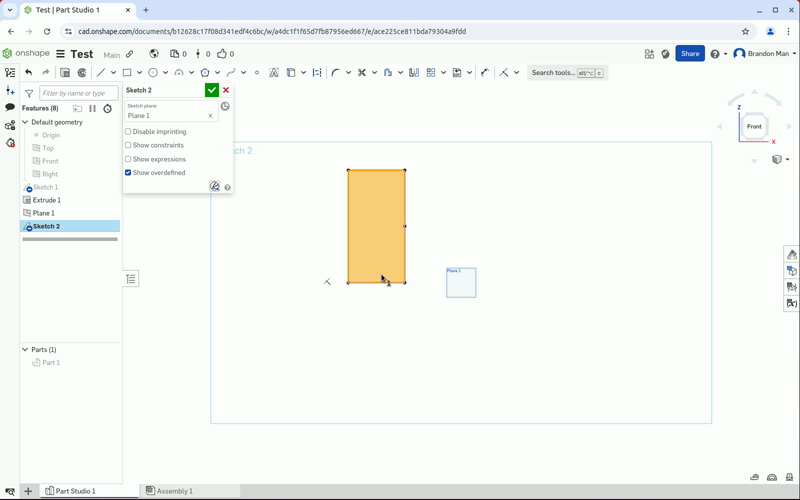
mouse_move(73, 352)
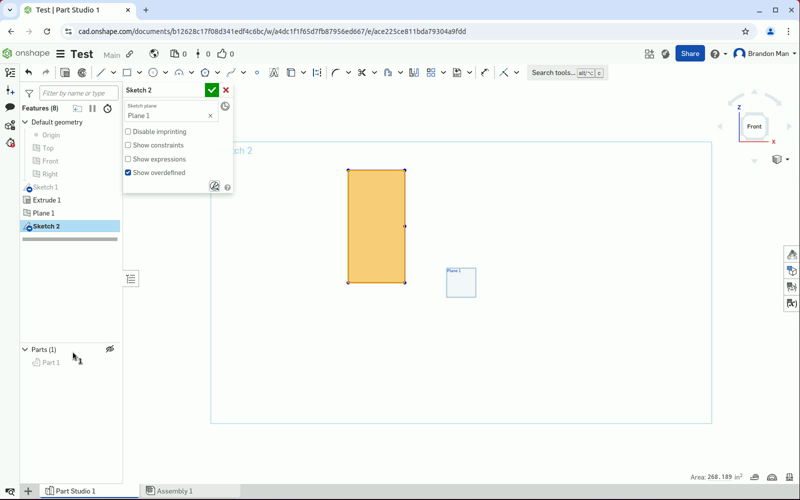
key(shift+y)
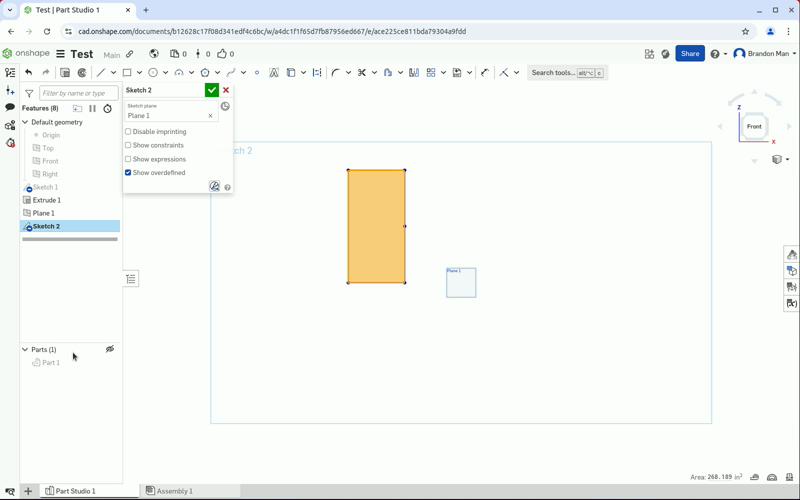
key(shift+e)
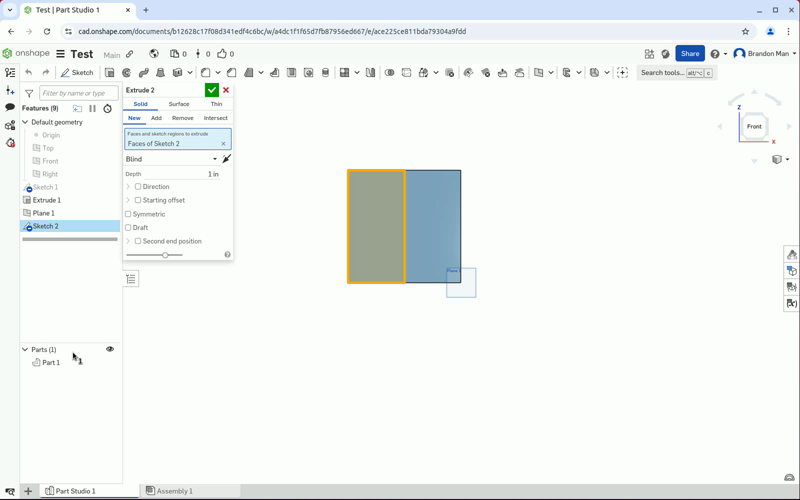
mouse_move(143, 106)
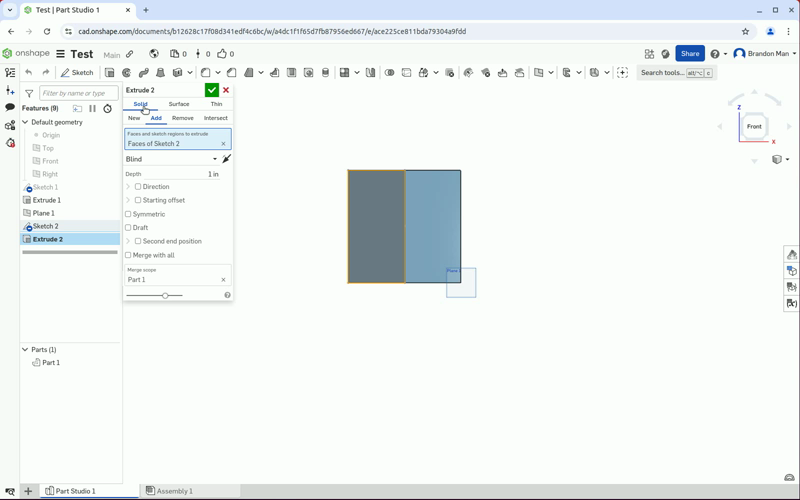
click(143, 106)
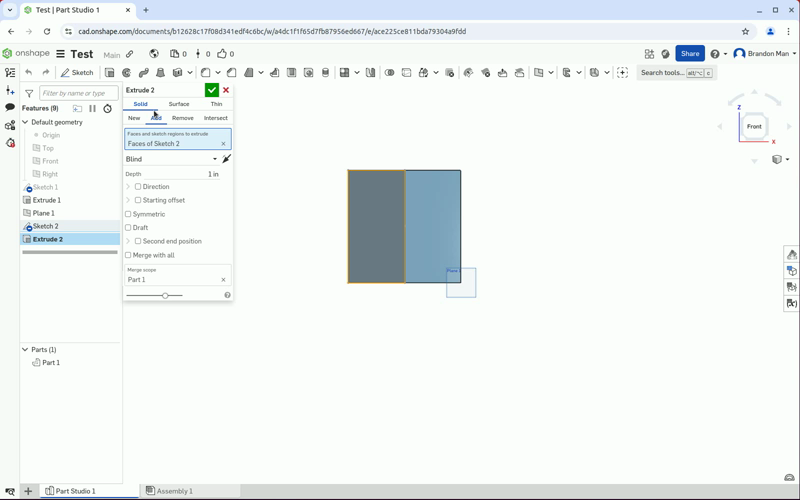
mouse_move(186, 120)
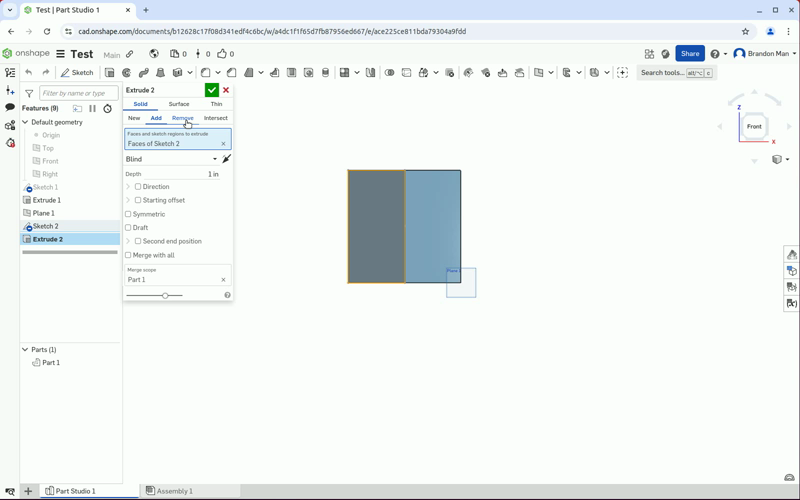
click(186, 120)
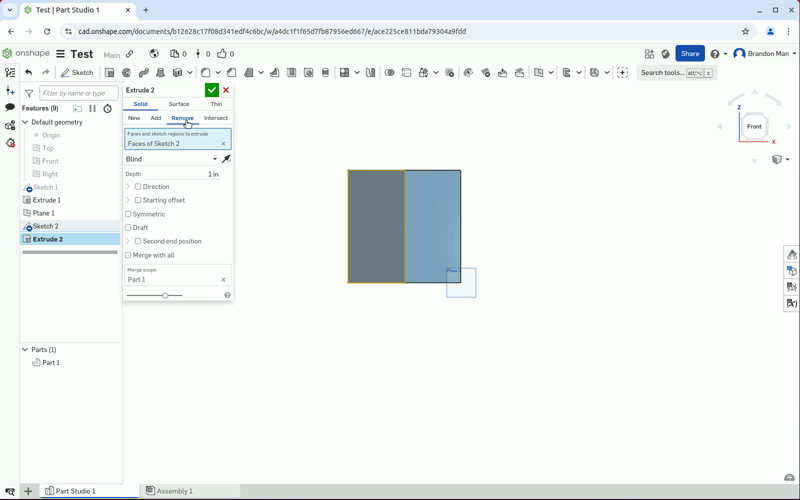
key(tab, 4)
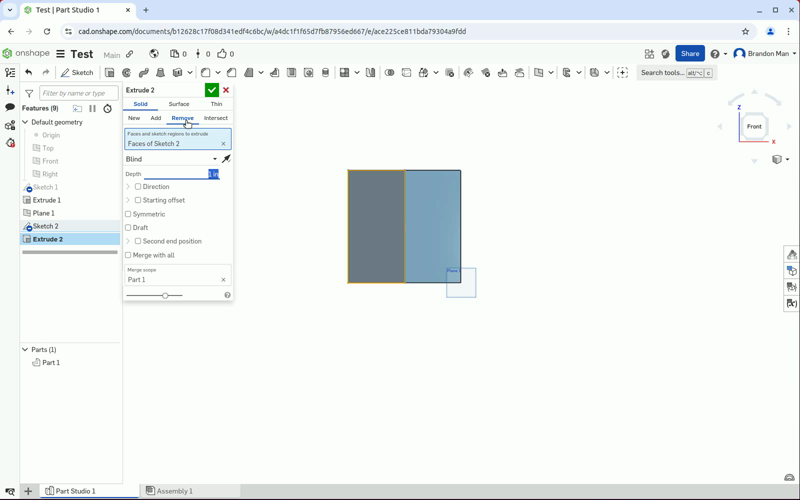
text(11.554)
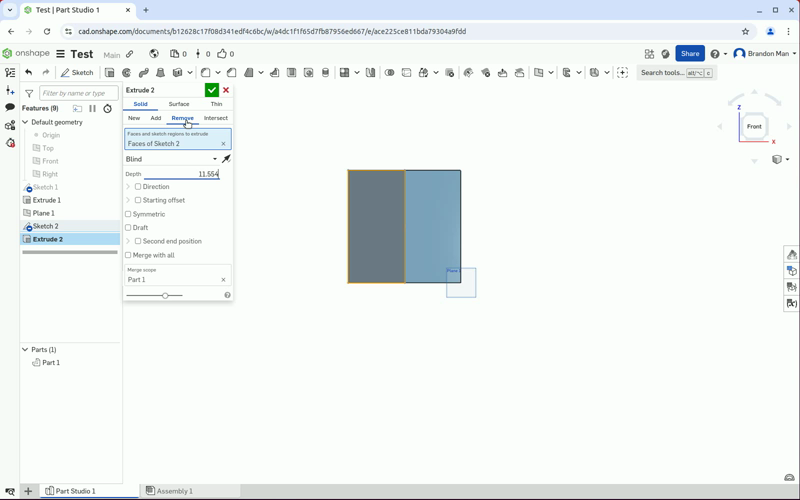
key(tab, 6)
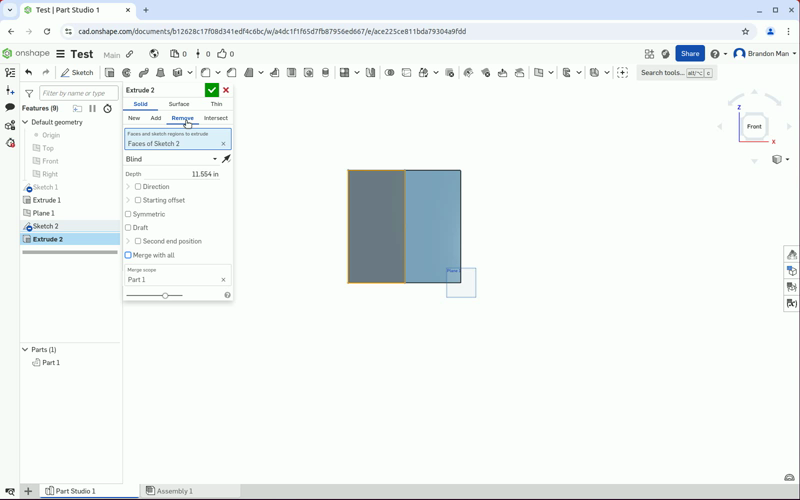
key(space)
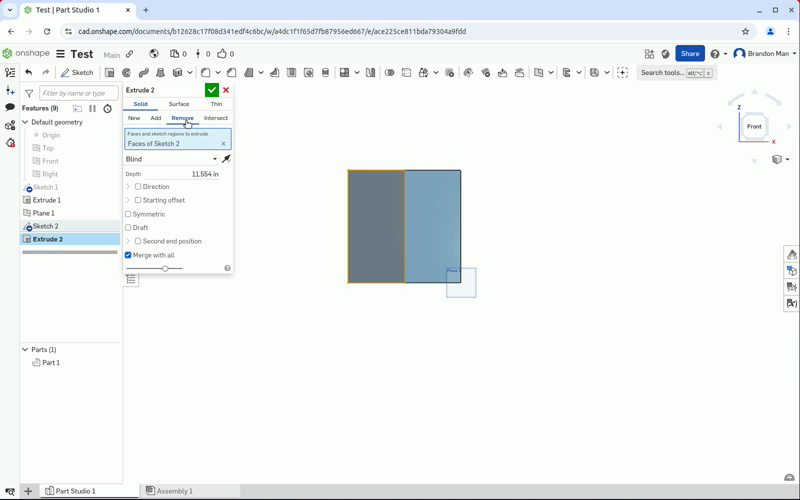
key(enter)
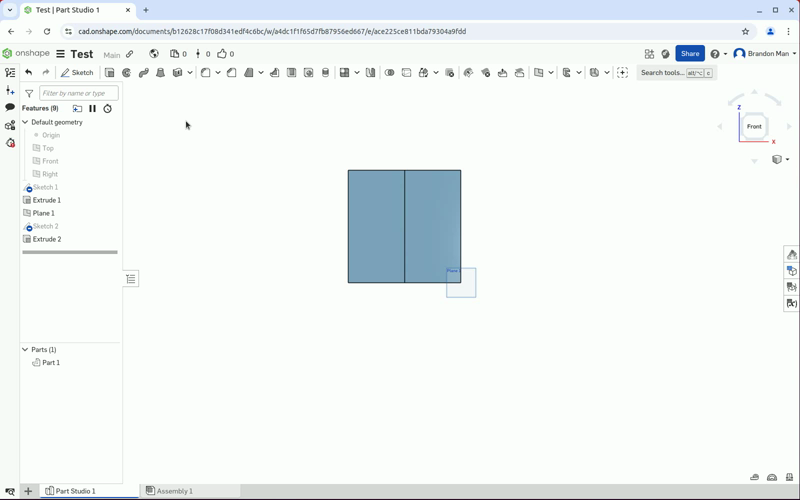
key(shift+h)
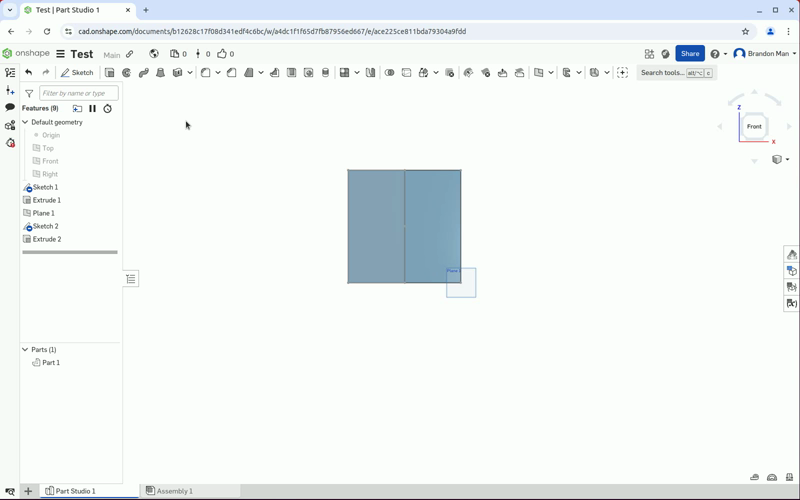
key(shift+h)
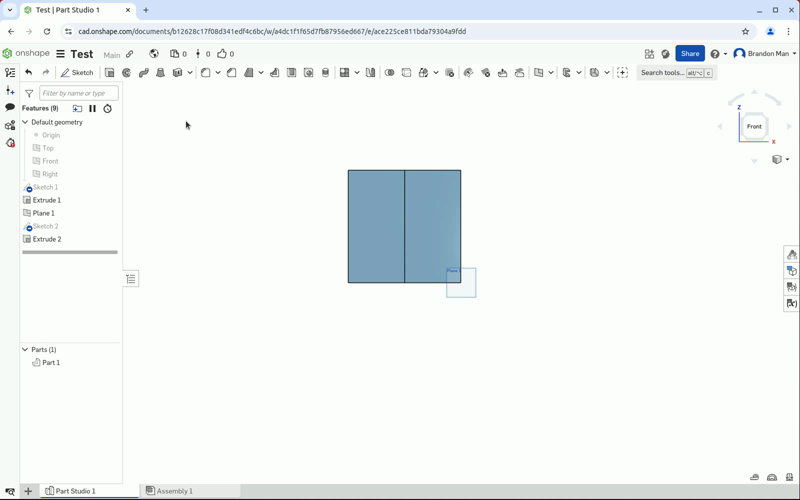
mouse_move(73, 189)
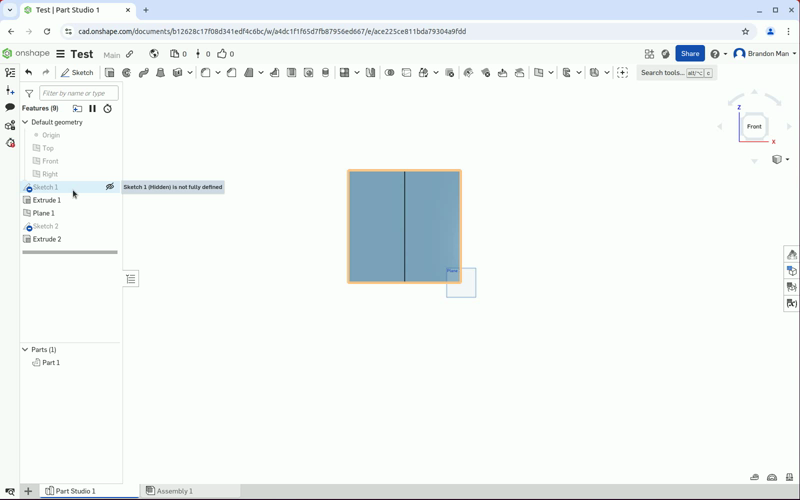
click(73, 189)
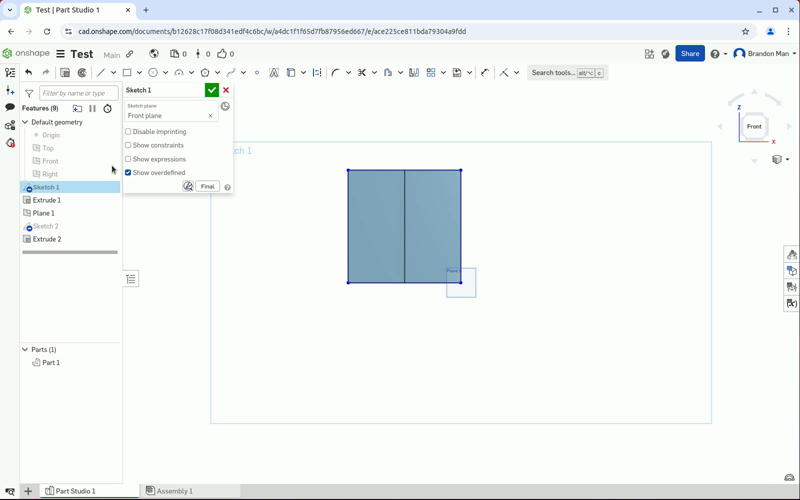
mouse_move(229, 92)
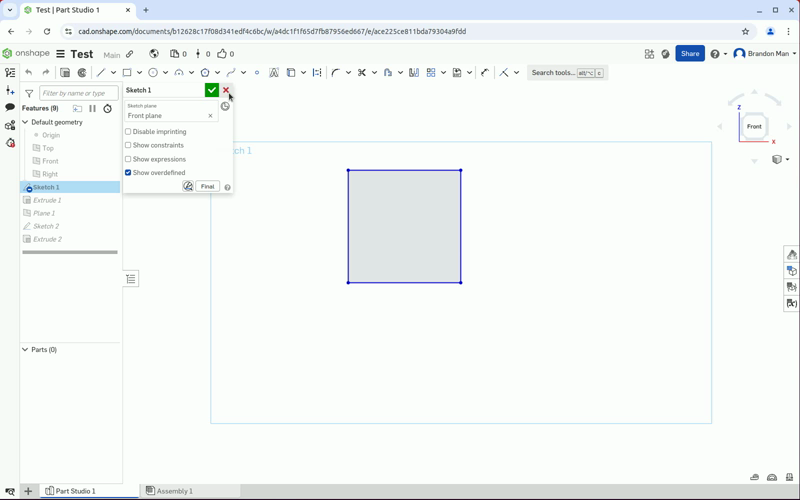
click(229, 92)
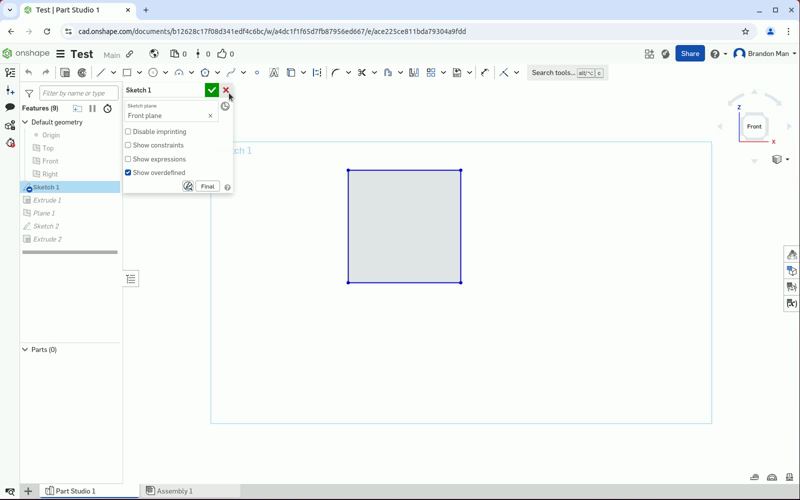
key(shift+s)
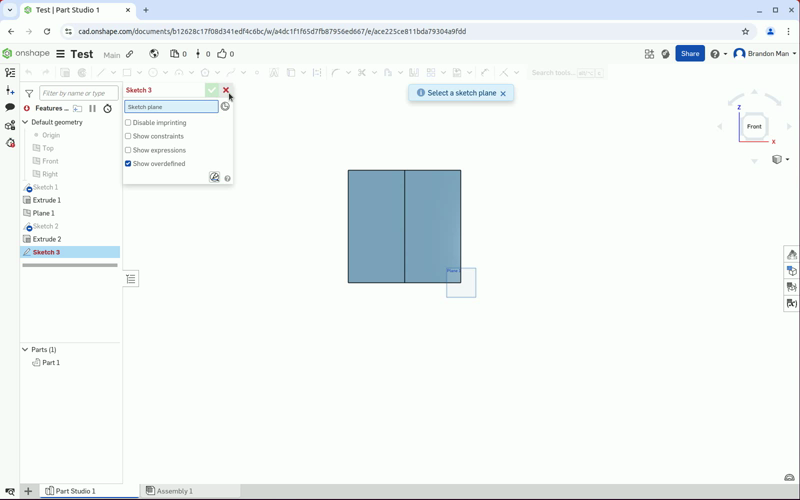
mouse_move(73, 215)
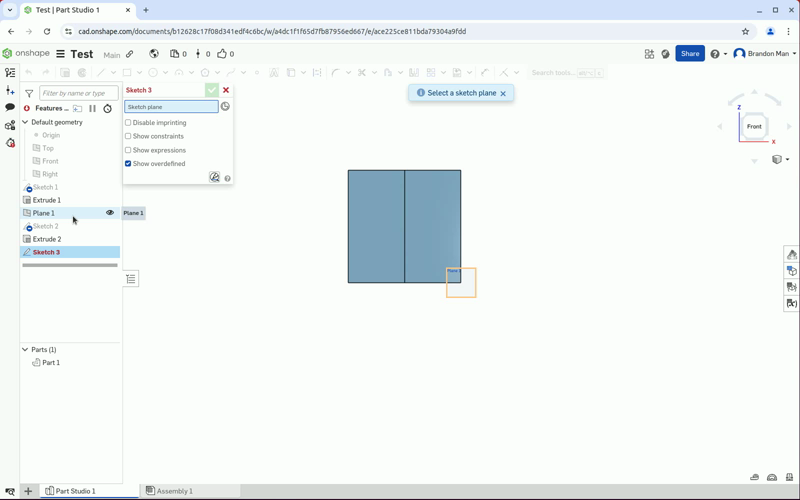
click(73, 215)
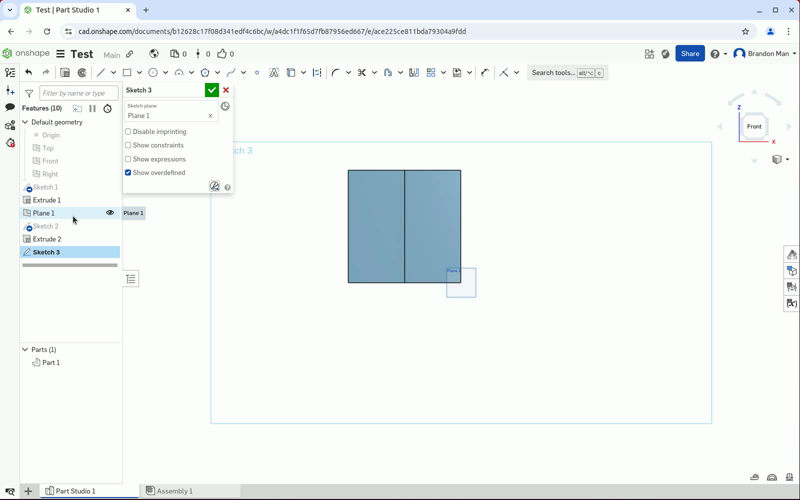
mouse_move(73, 352)
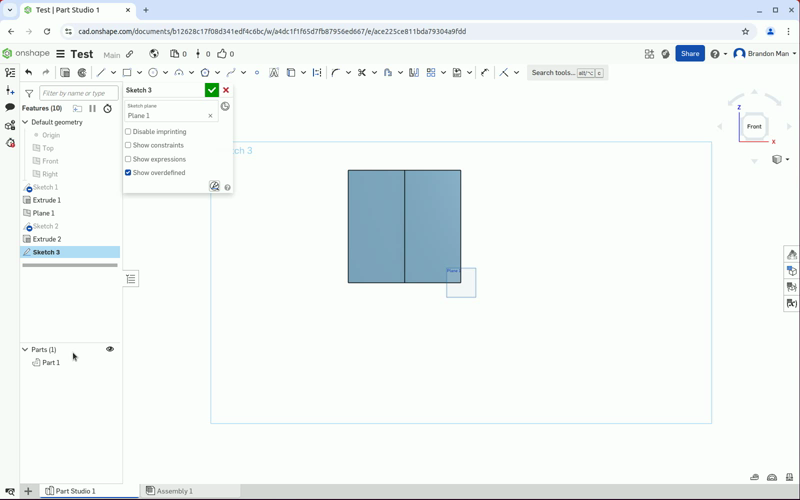
key(y)
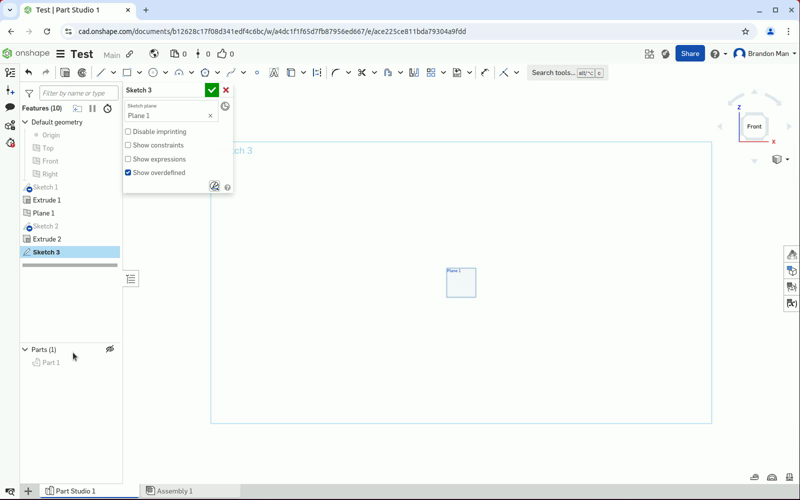
key(l)
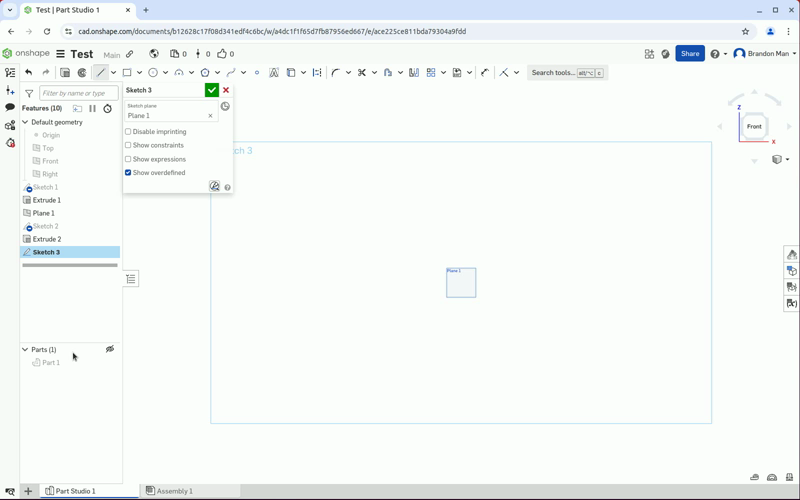
key_down(shift)
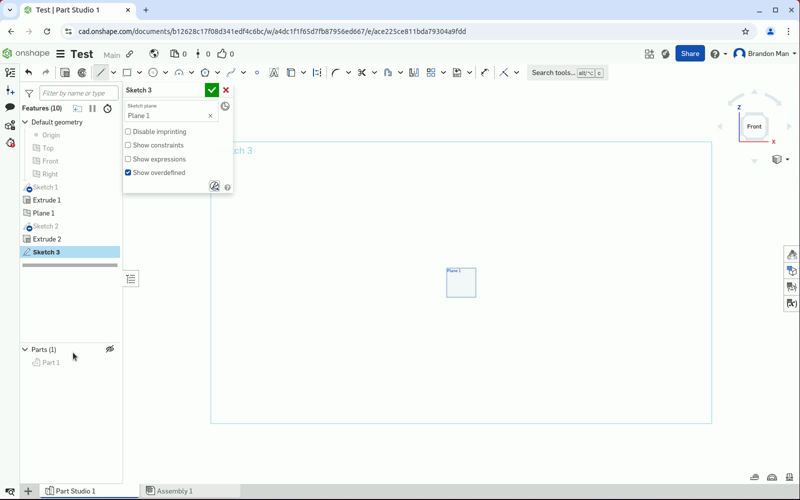
mouse_move(404, 226)
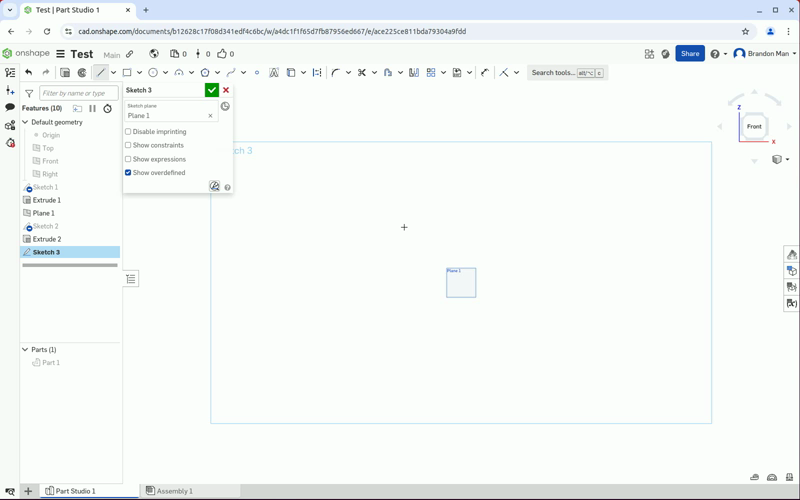
click(404, 226)
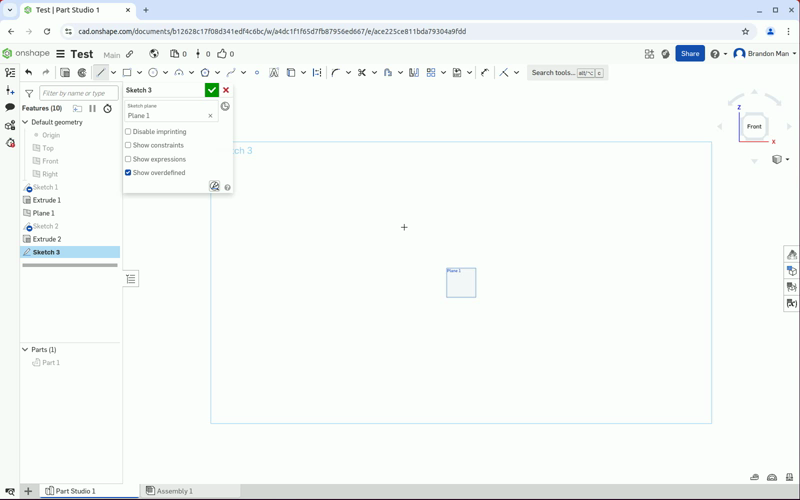
key_up(shift)
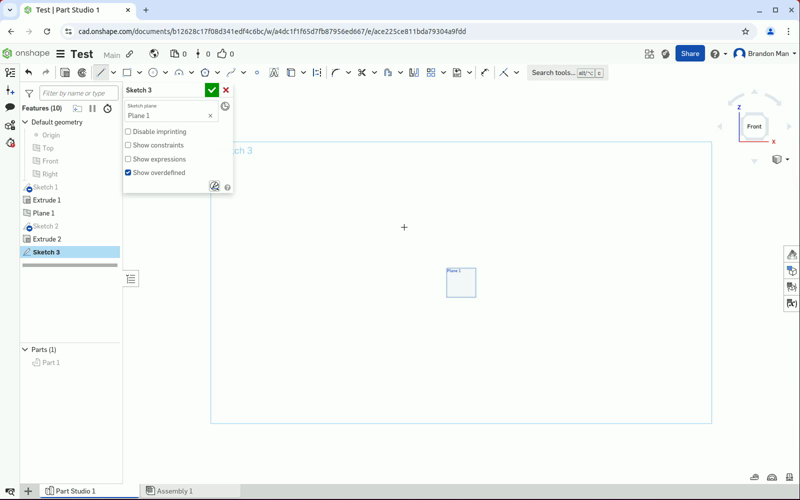
key_down(shift)
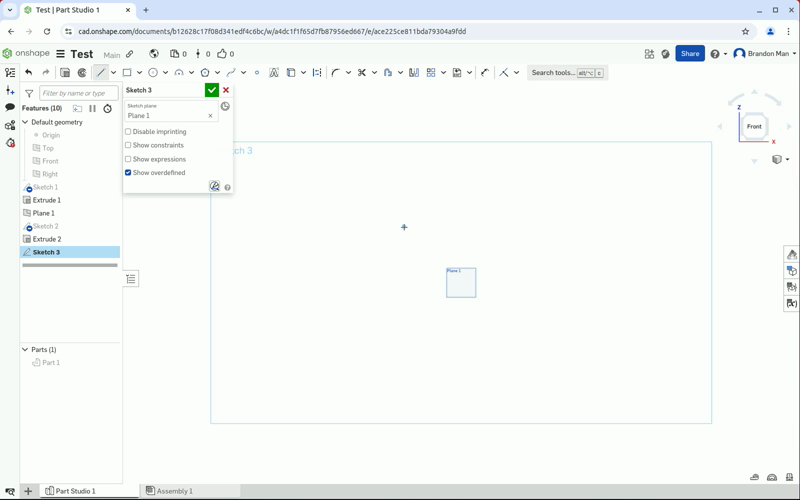
mouse_move(434, 226)
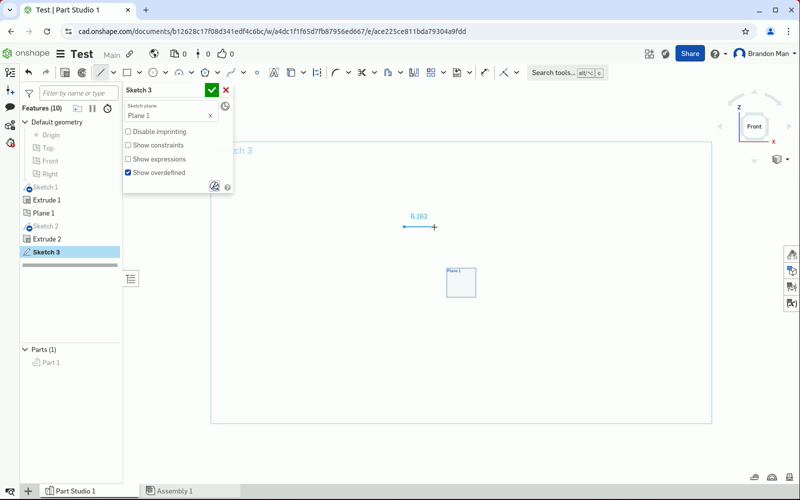
mouse_move(461, 226)
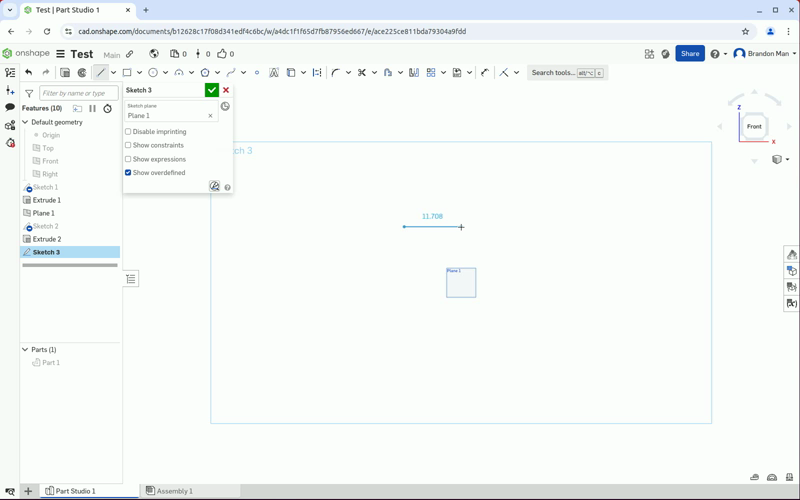
click(461, 226)
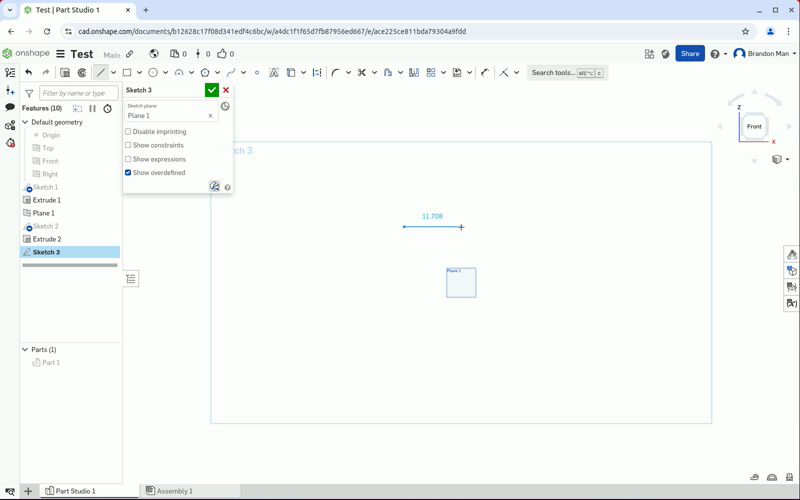
key_up(shift)
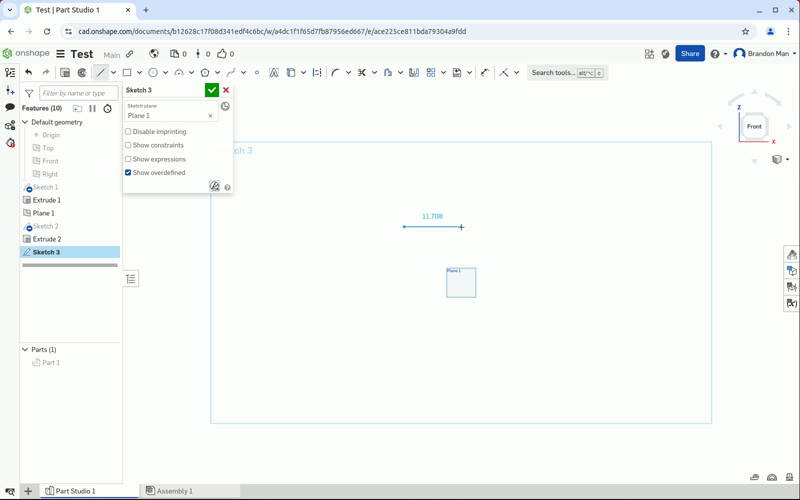
key_down(shift)
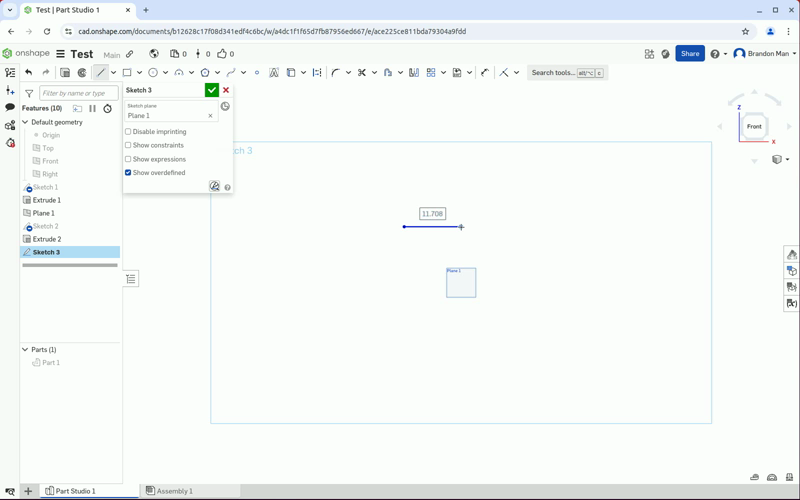
mouse_move(491, 226)
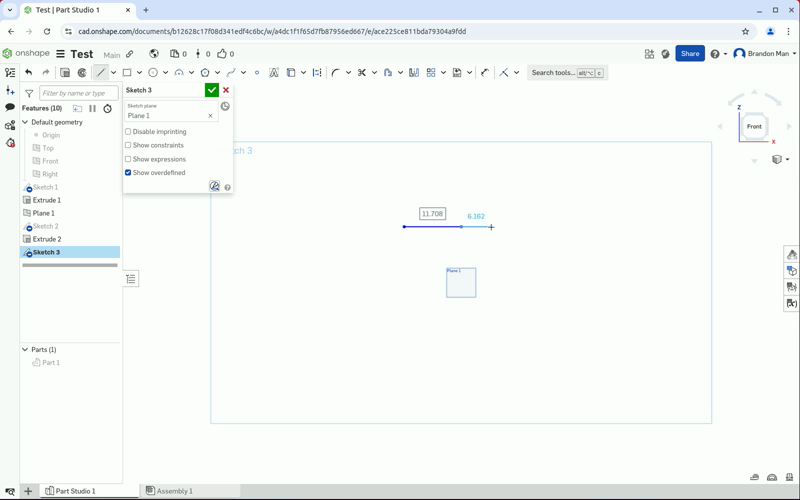
mouse_move(461, 169)
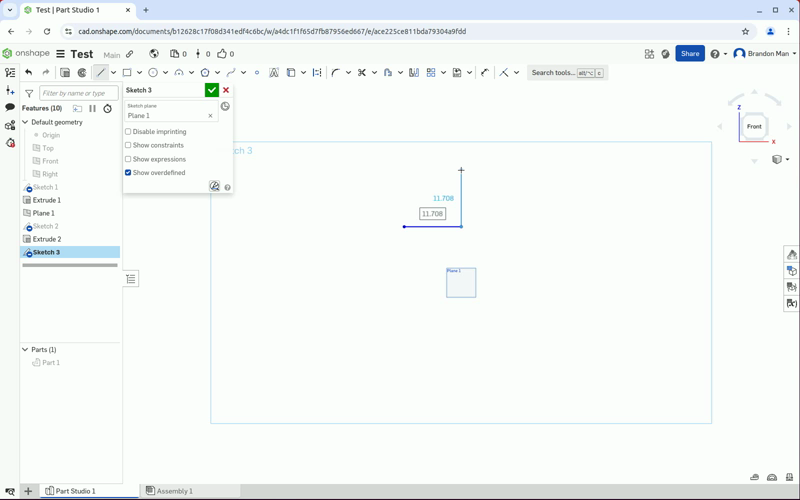
click(461, 169)
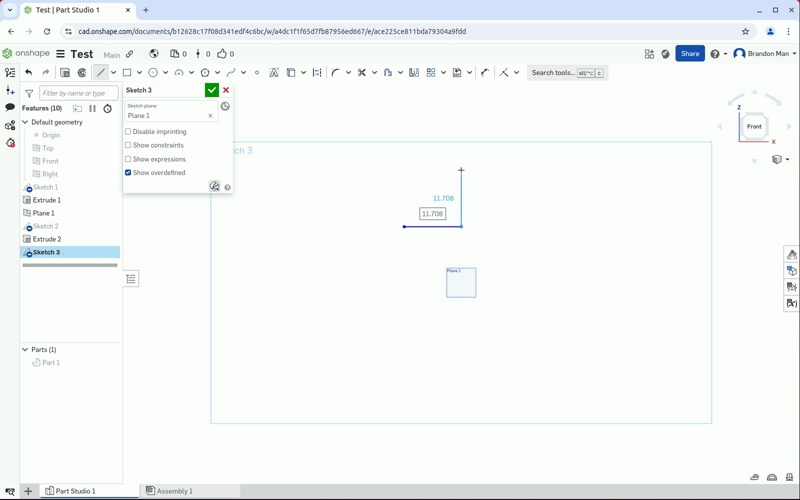
key_up(shift)
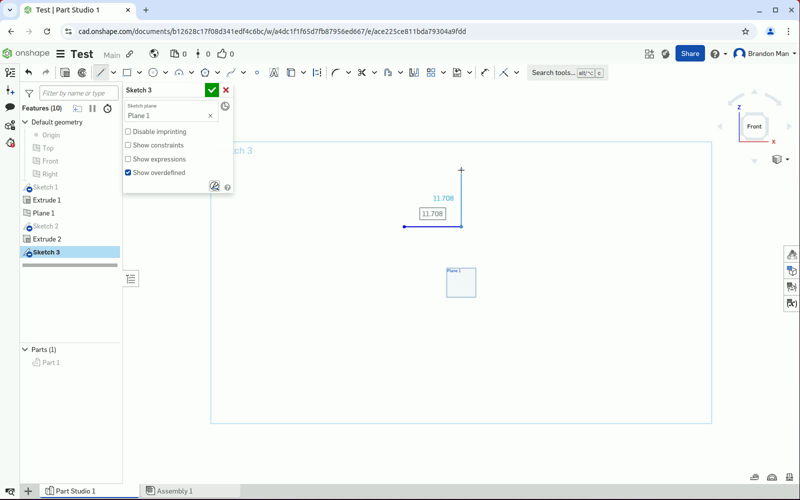
key_down(shift)
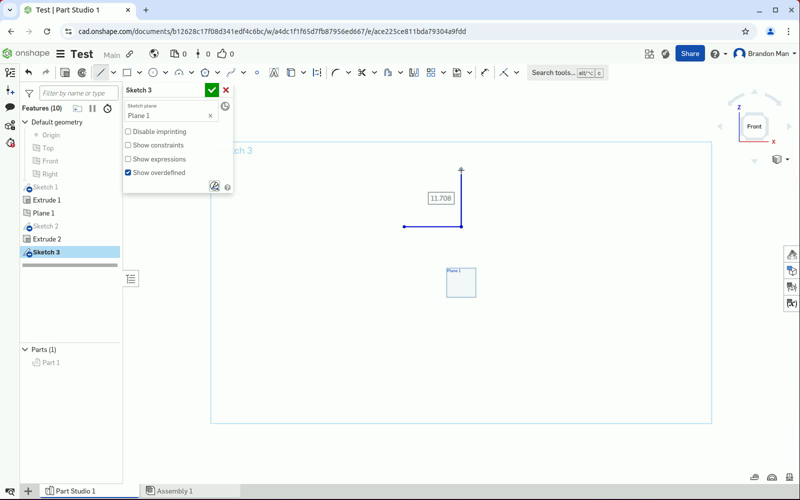
mouse_move(491, 169)
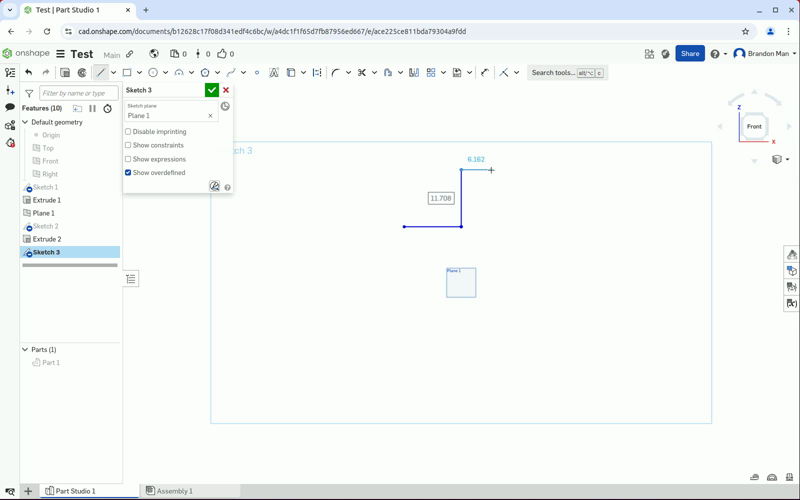
mouse_move(404, 169)
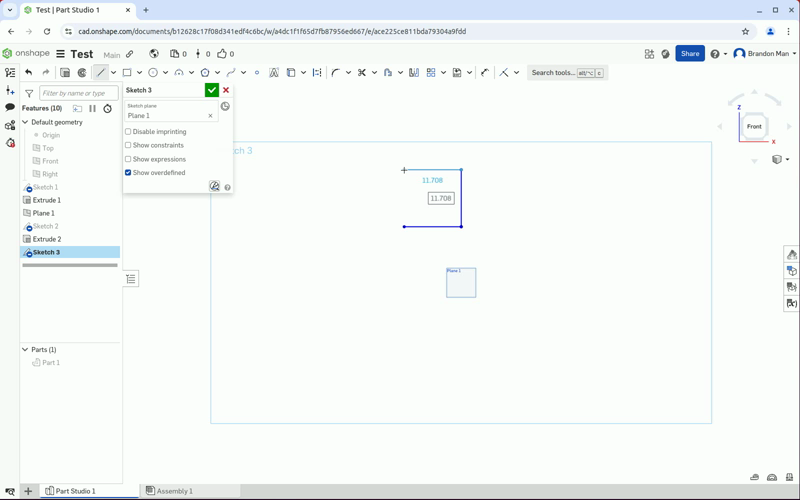
click(404, 169)
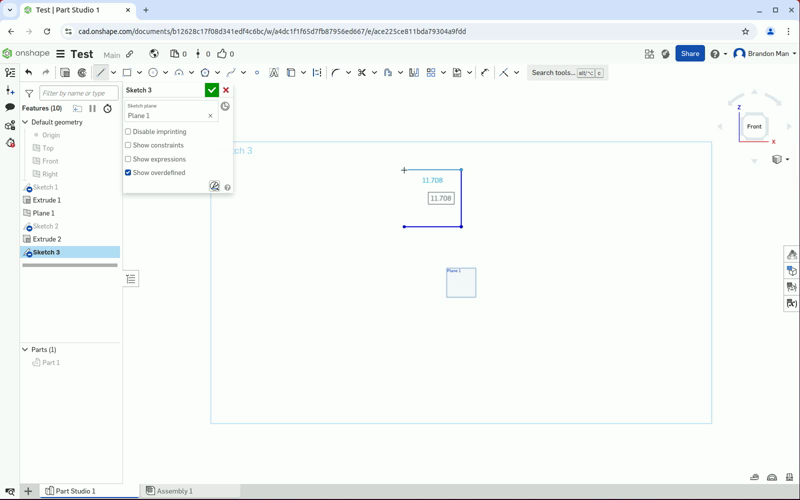
key_up(shift)
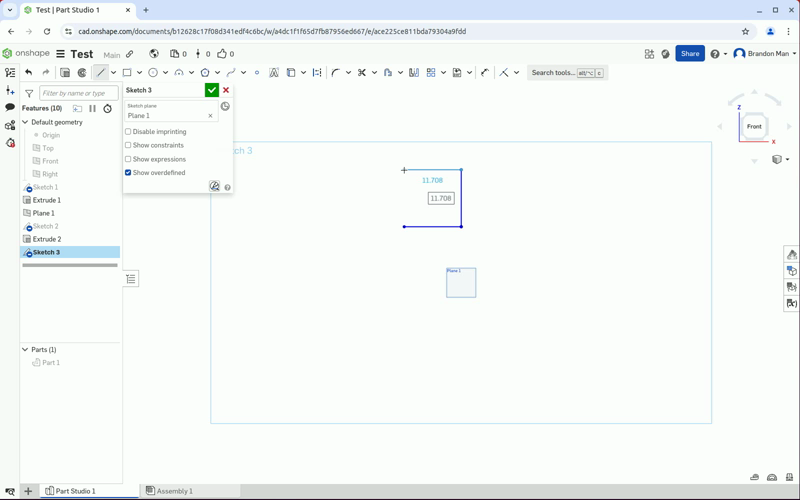
mouse_move(434, 169)
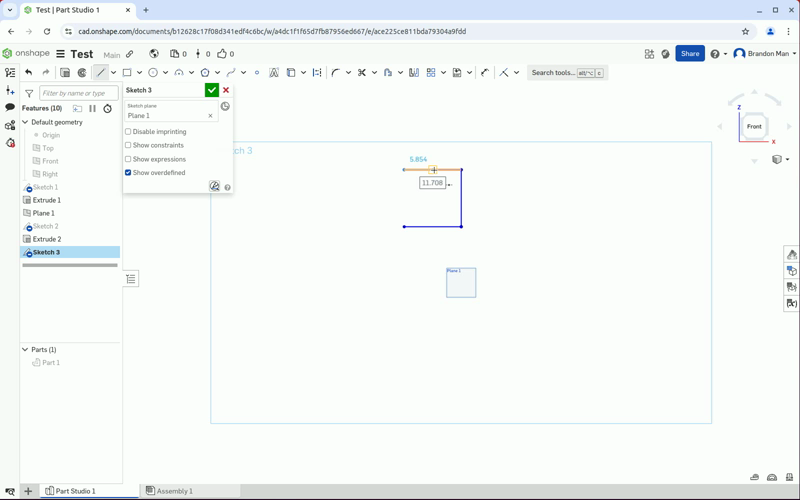
key_down(shift)
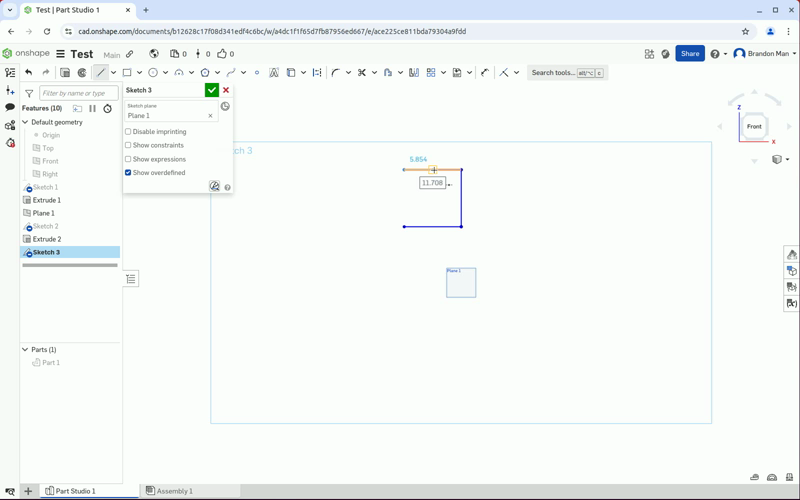
mouse_move(404, 226)
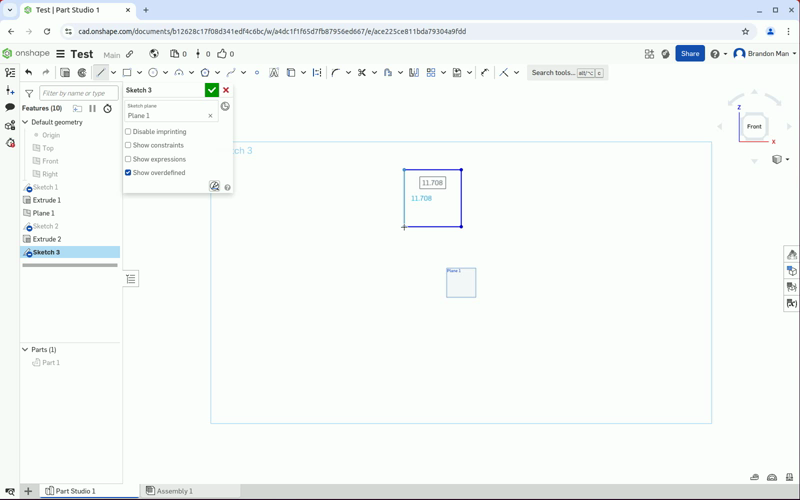
key_up(shift)
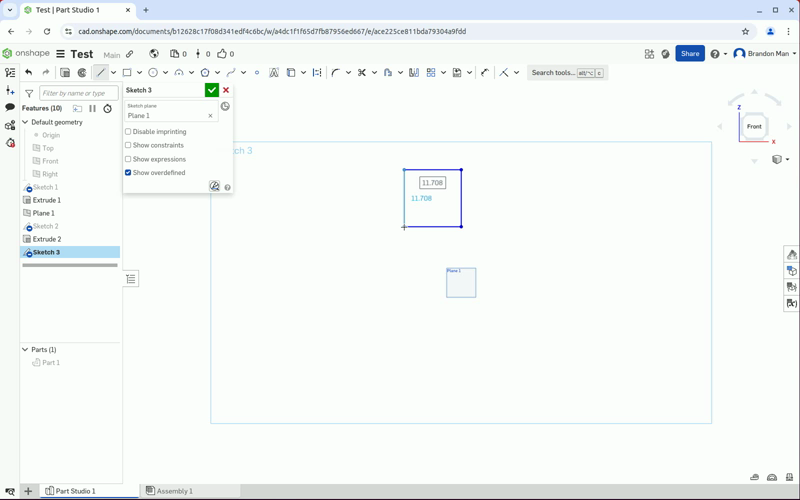
click(404, 226)
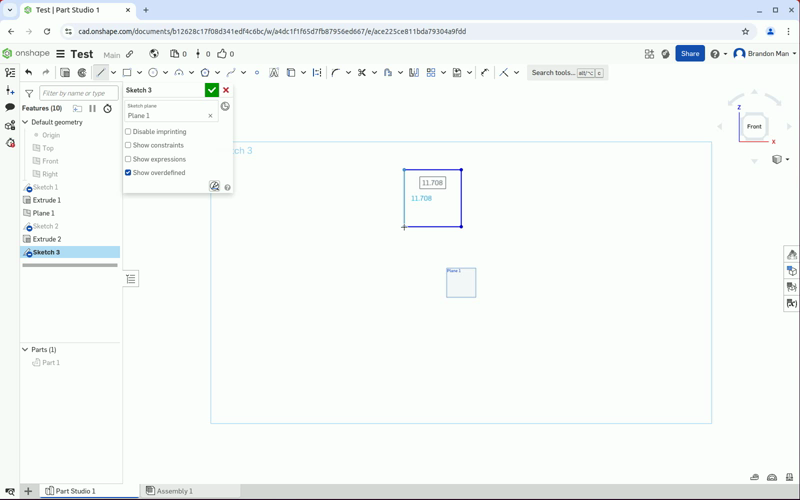
key(esc)
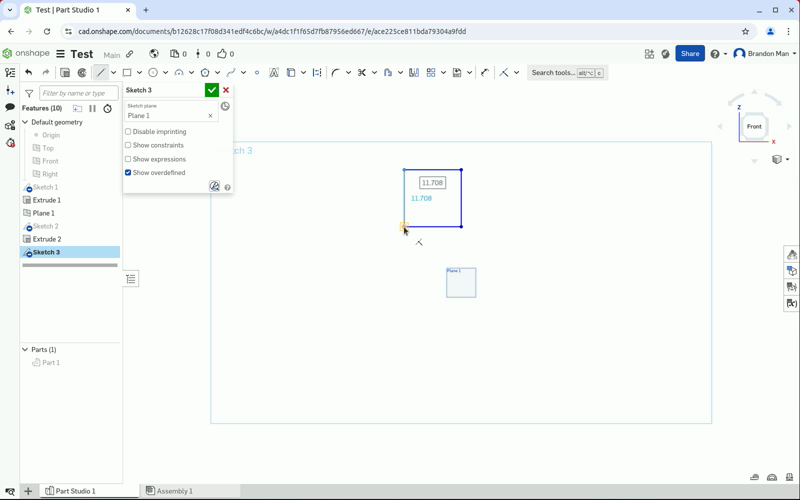
mouse_move(422, 198)
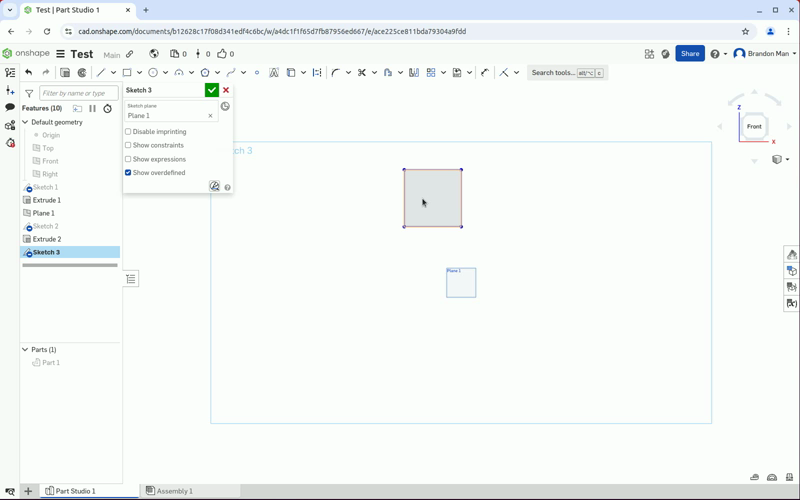
click(422, 198)
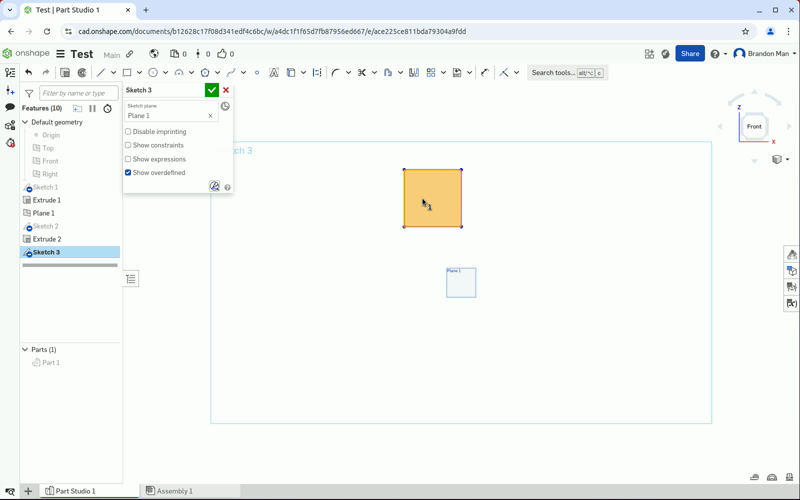
mouse_move(73, 352)
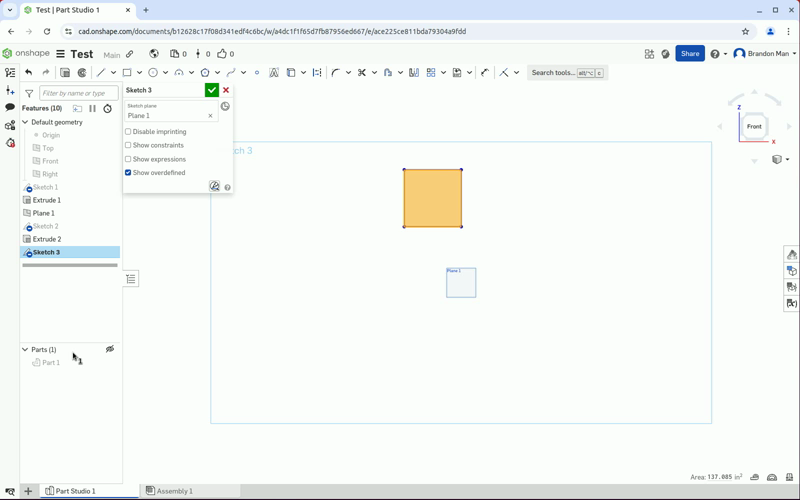
key(shift+y)
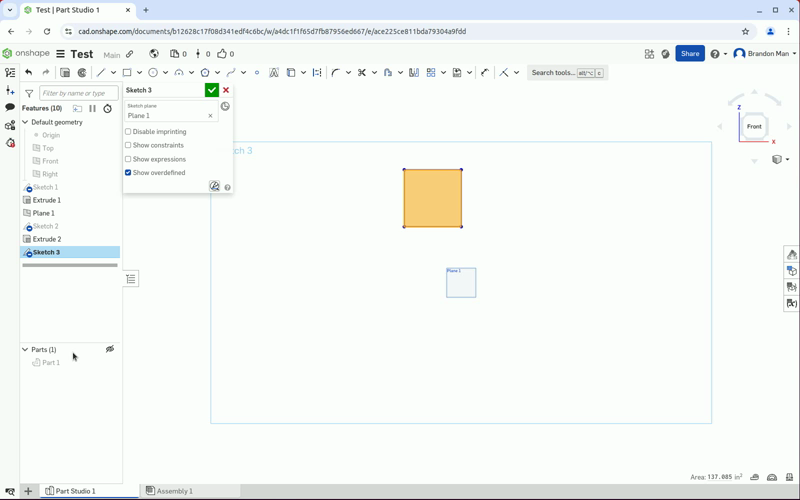
key(shift+e)
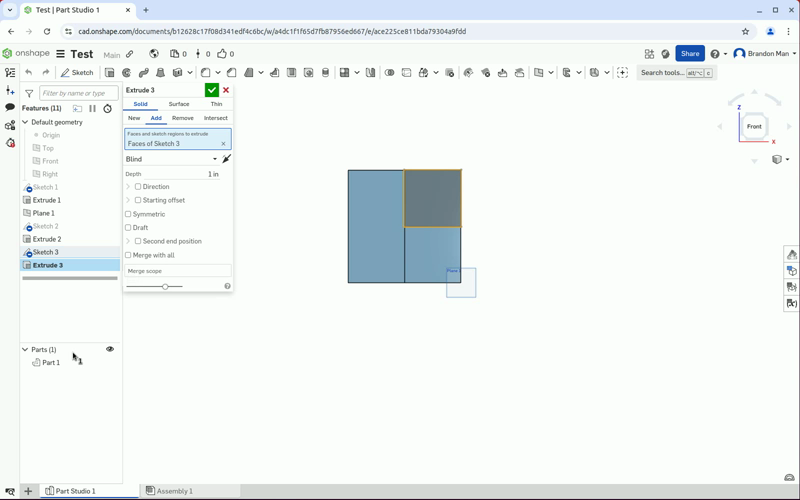
mouse_move(143, 106)
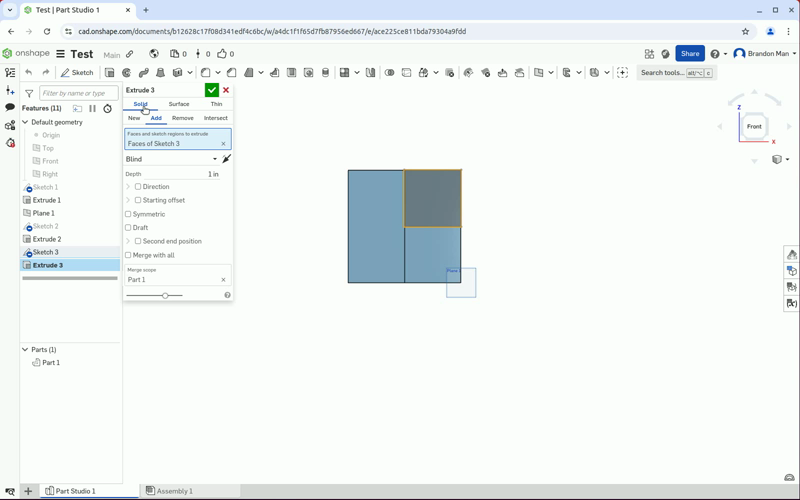
click(143, 106)
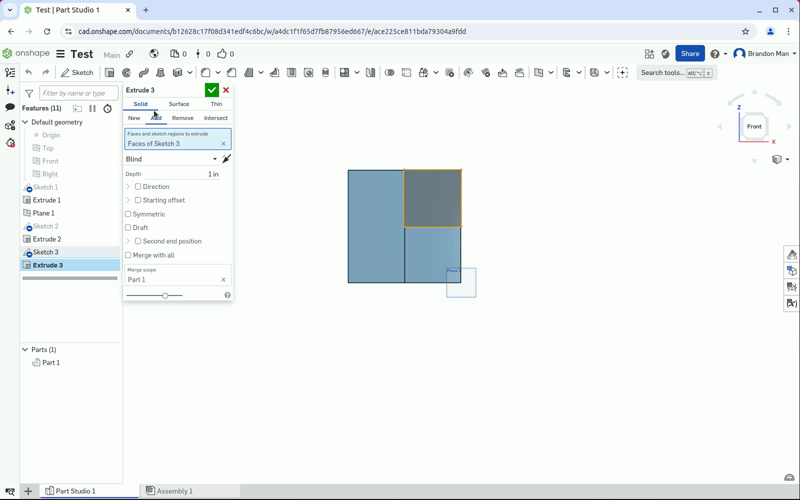
mouse_move(186, 120)
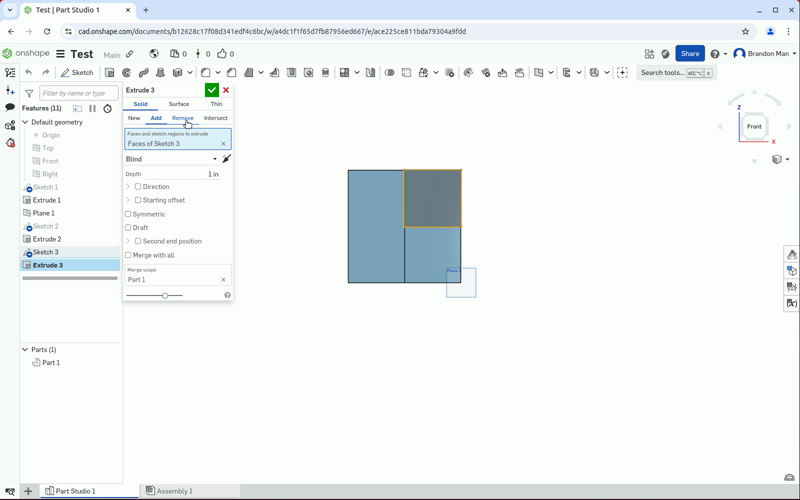
click(186, 120)
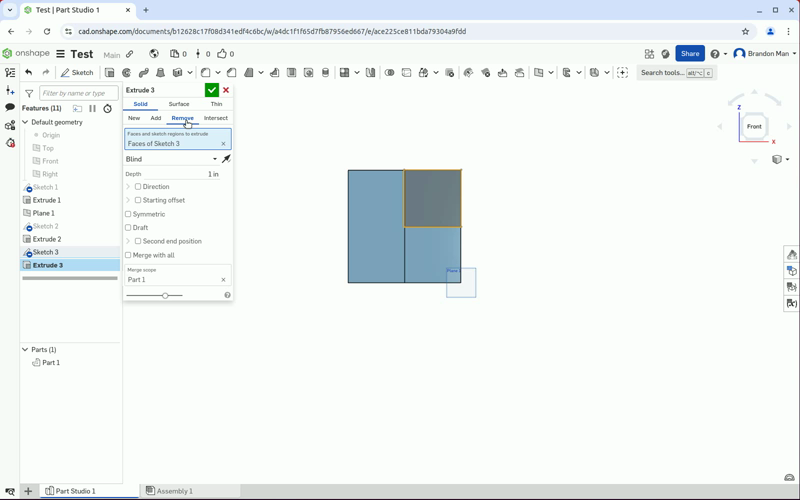
key(tab, 4)
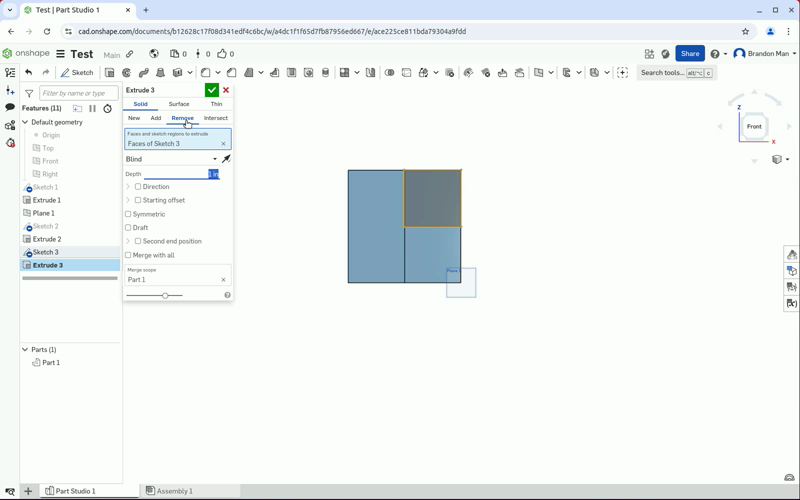
text(11.554)
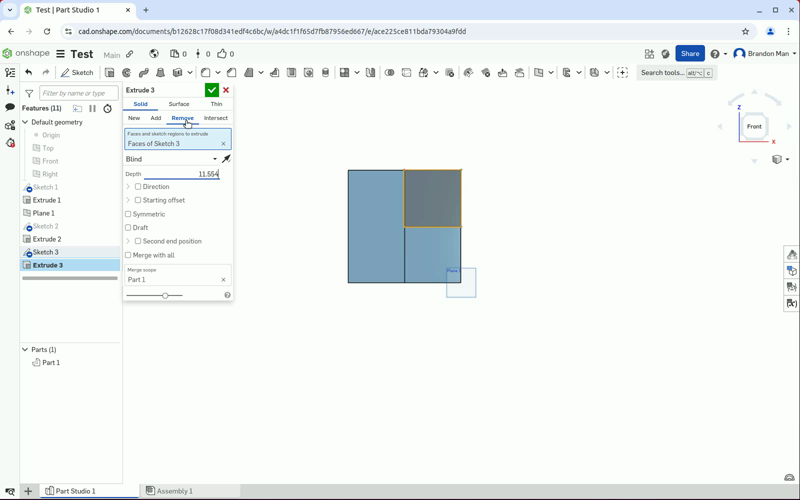
key(tab, 6)
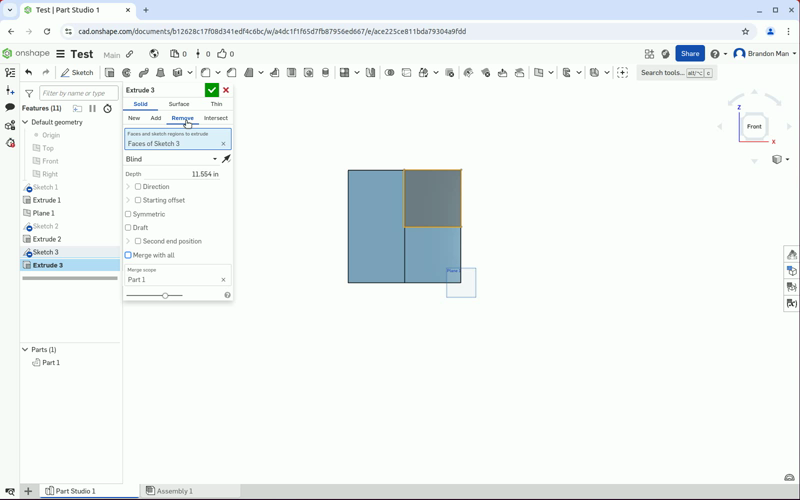
key(space)
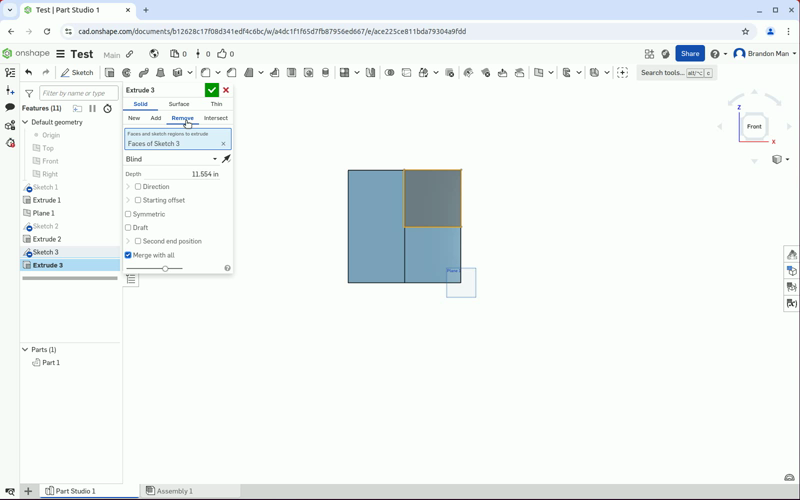
key(enter)
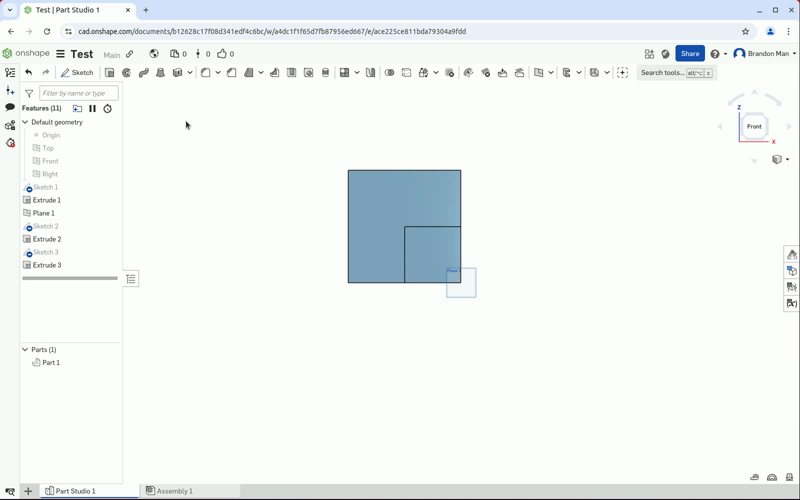
key(shift+h)
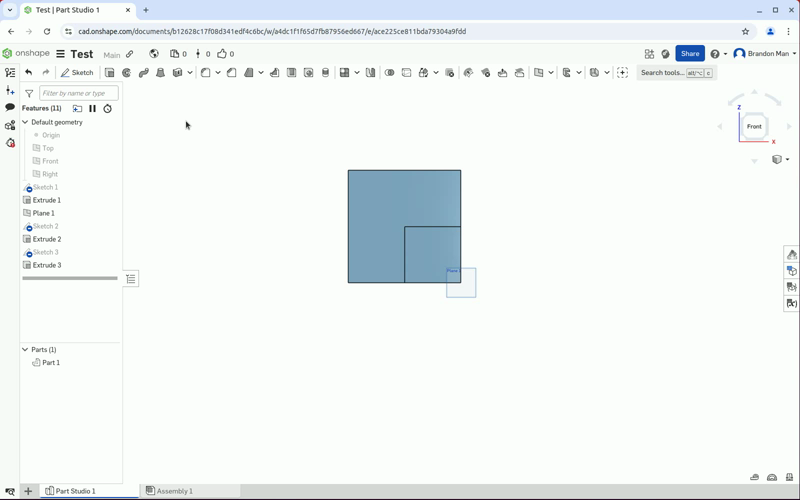
key(shift+h)
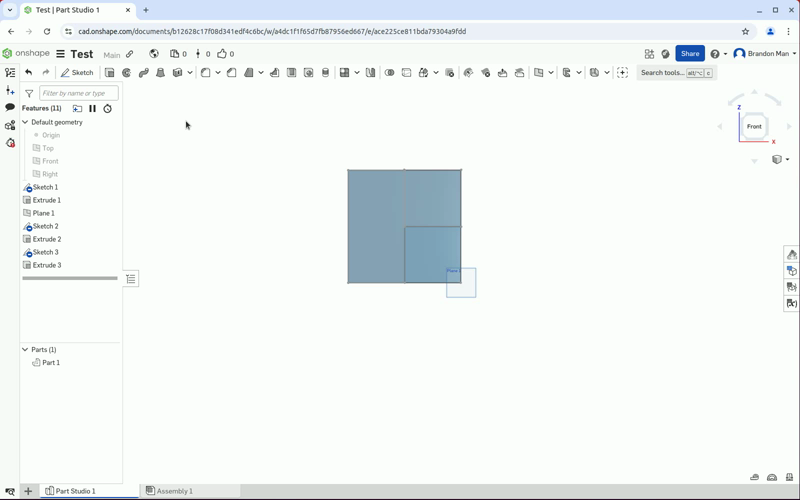
key(shift+7)
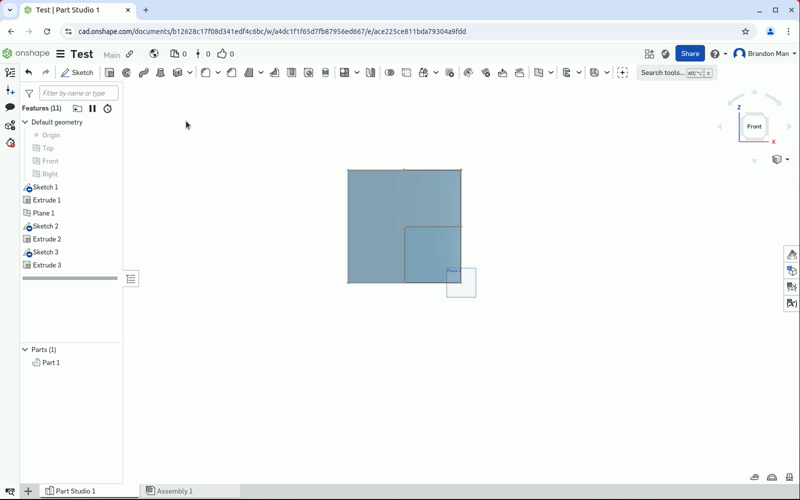
key(left, 2)
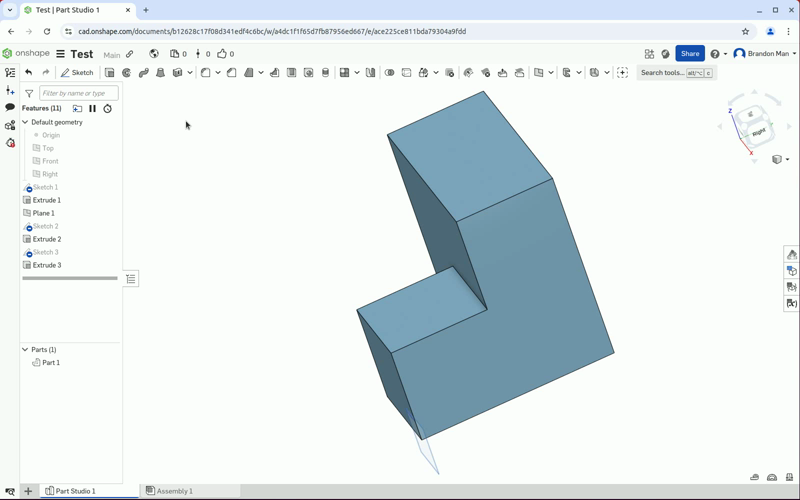
key(down, 2)
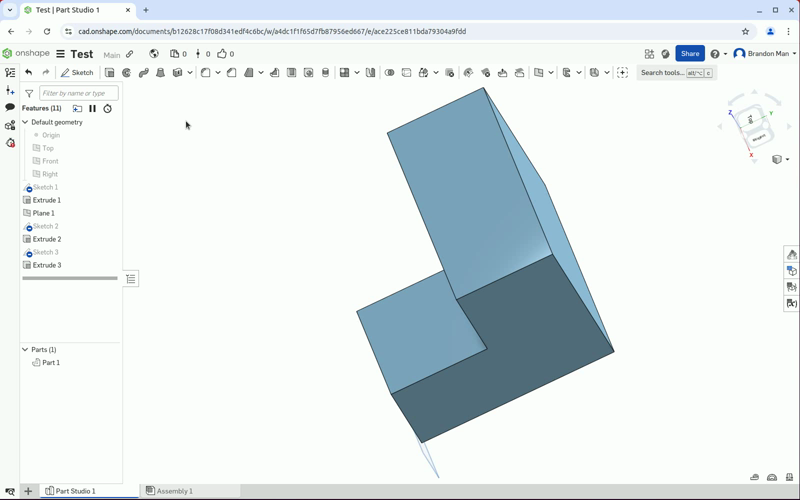
key(up, 2)
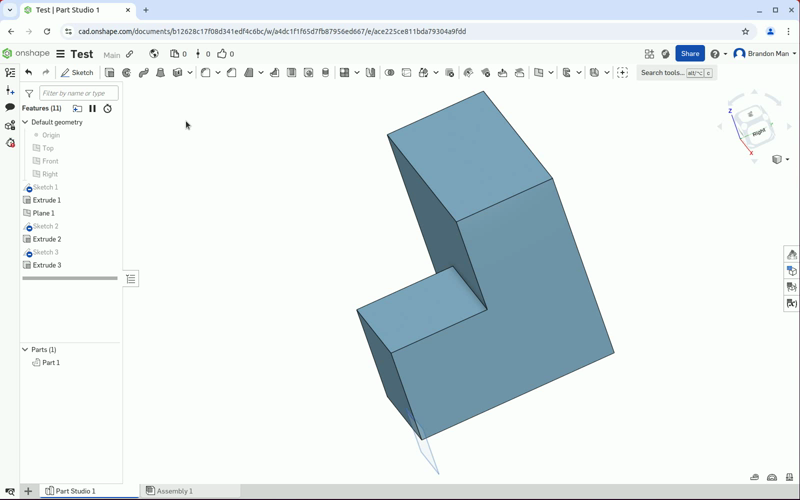
key(right, 2)
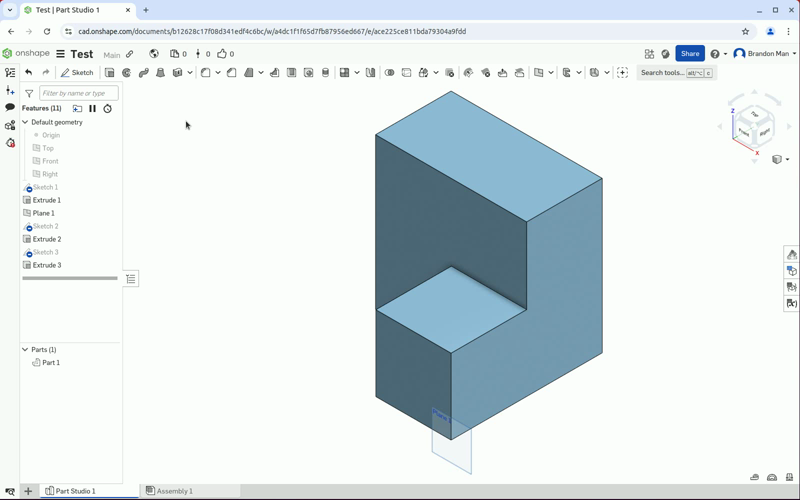
mouse_move(73, 189)
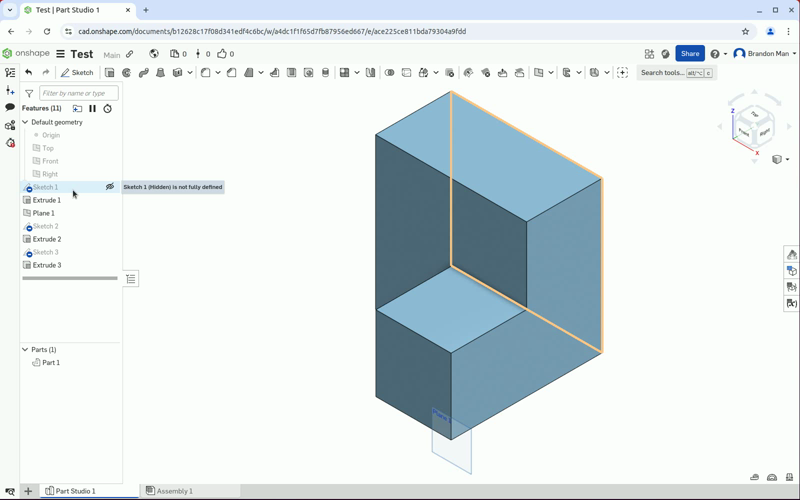
click(73, 189)